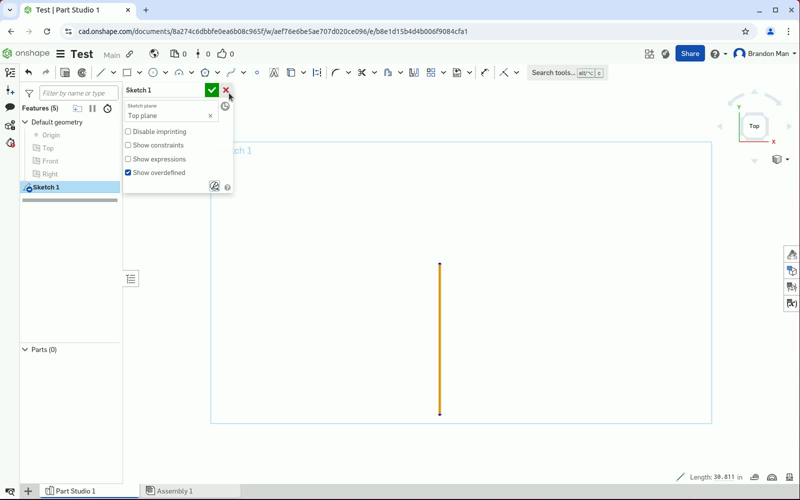
key(shift+h)
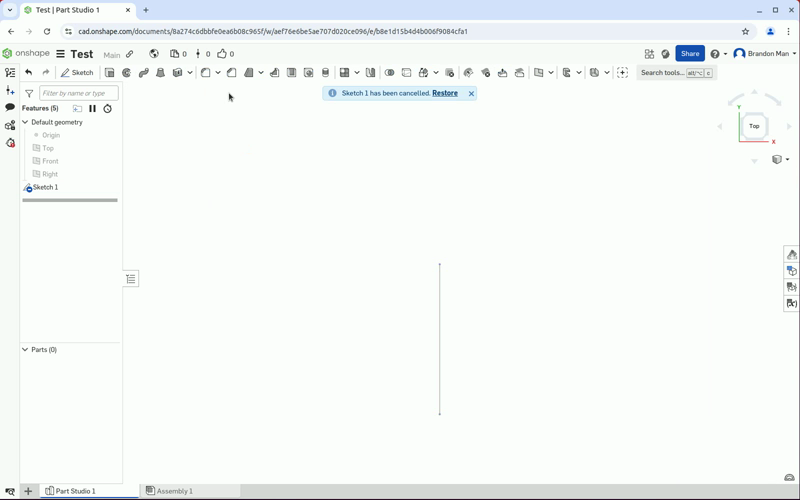
mouse_move(73, 352)
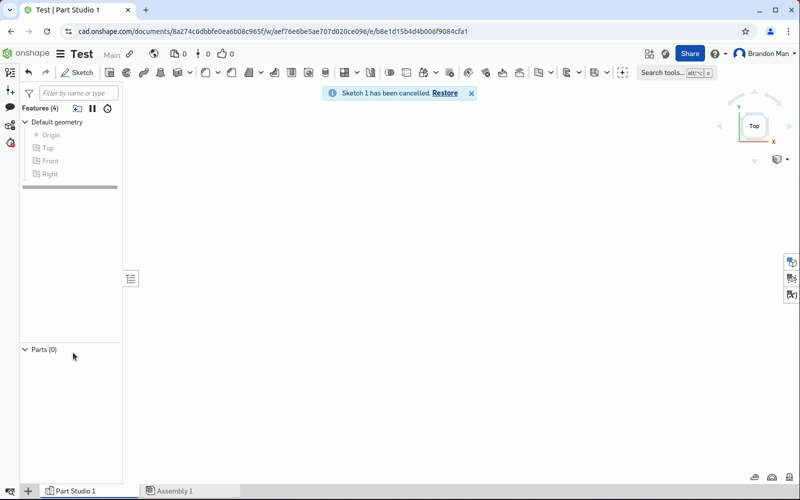
key(y)
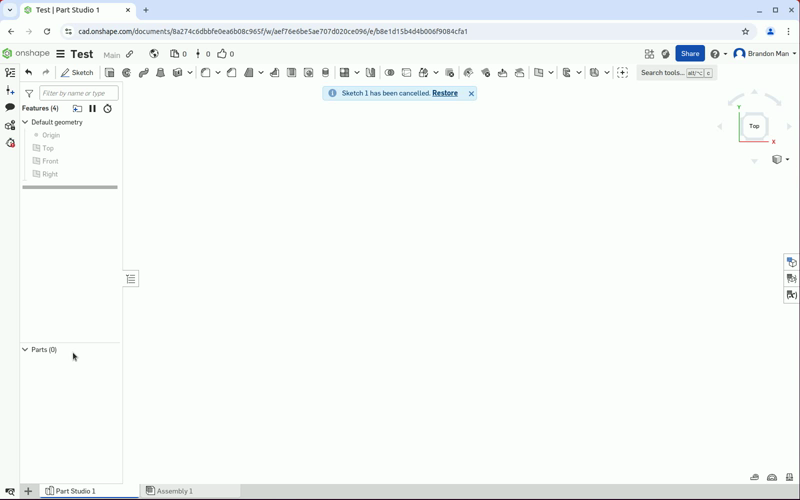
key(shift+p)
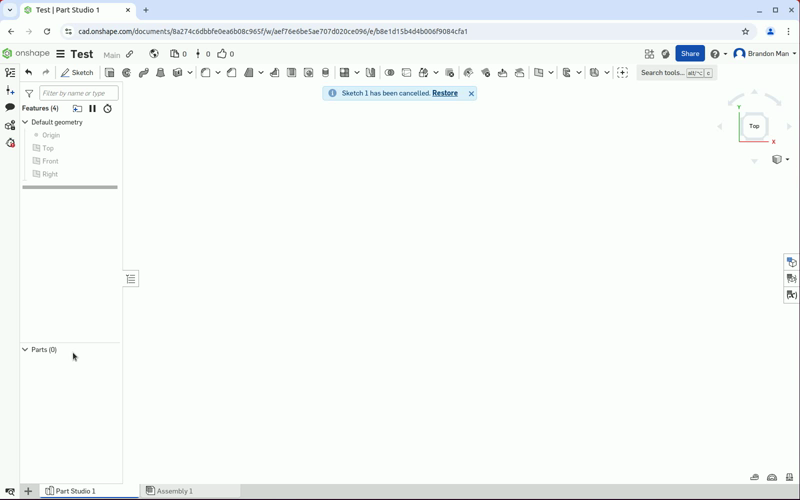
key(space)
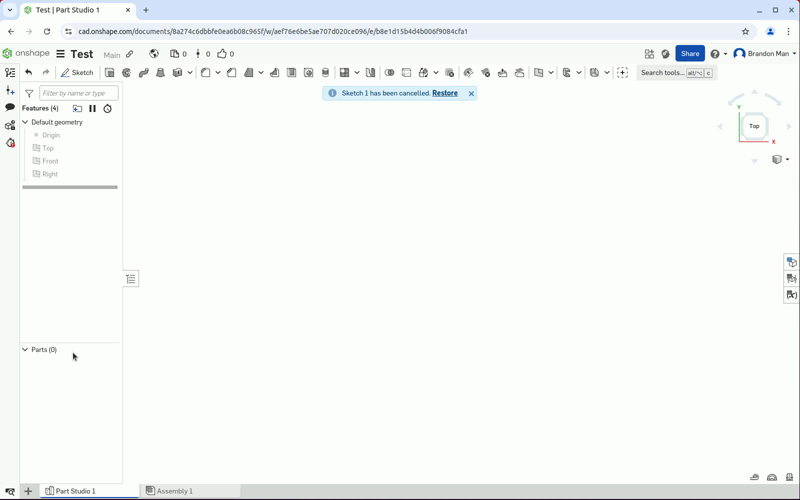
key_down(shift)
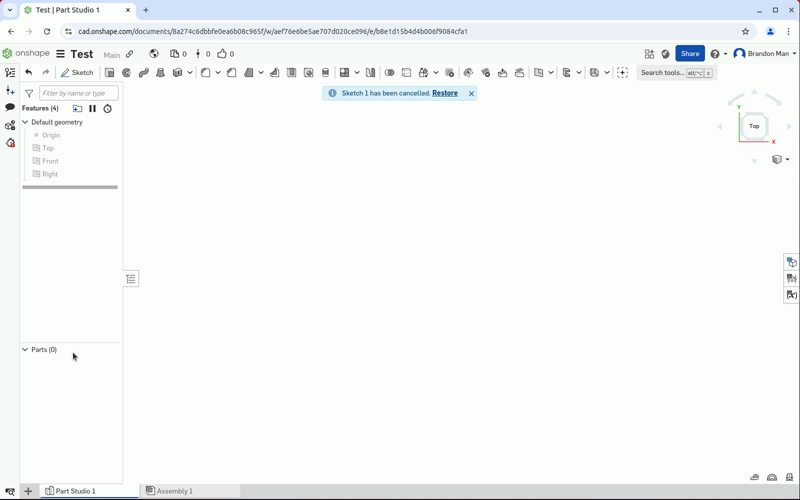
key(up)
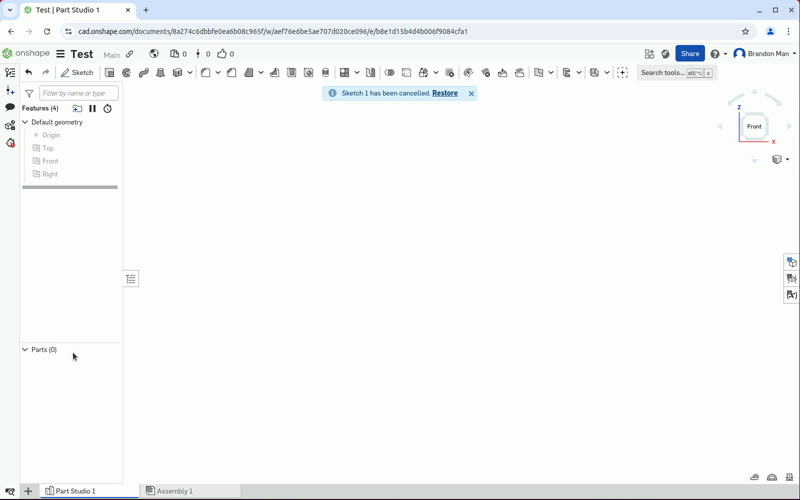
key_up(shift)
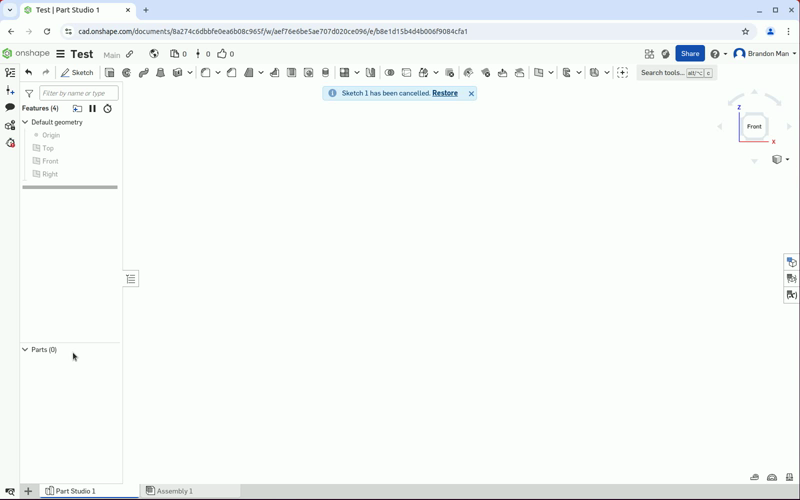
mouse_move(73, 352)
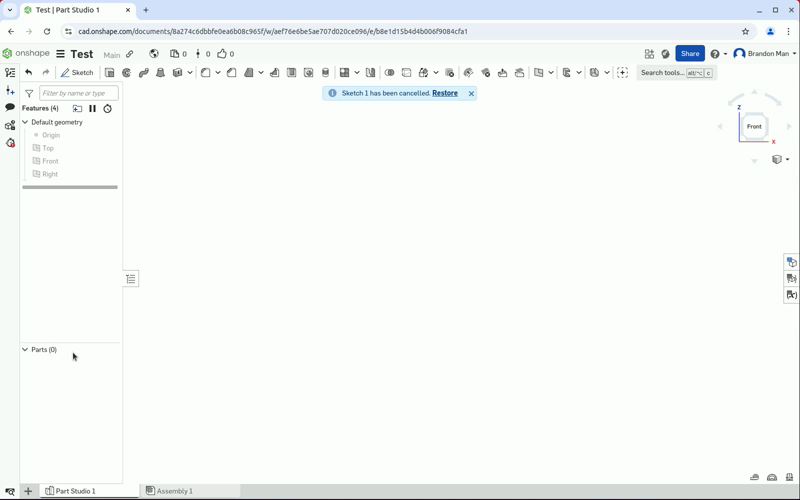
key(shift+y)
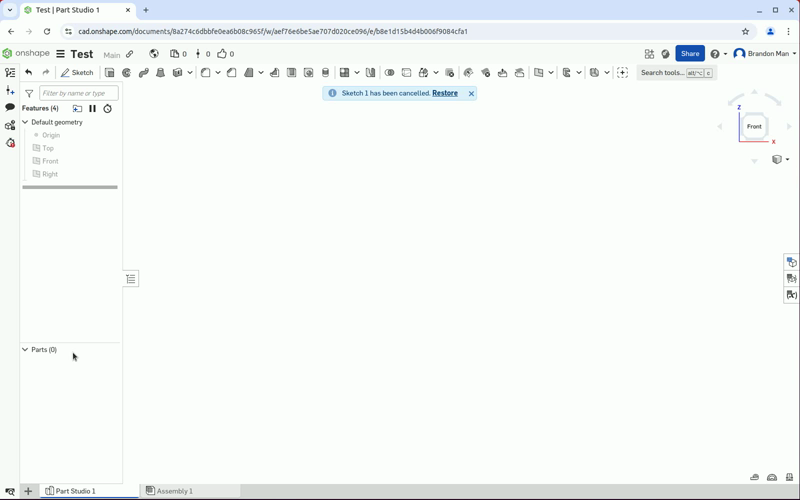
key(shift+s)
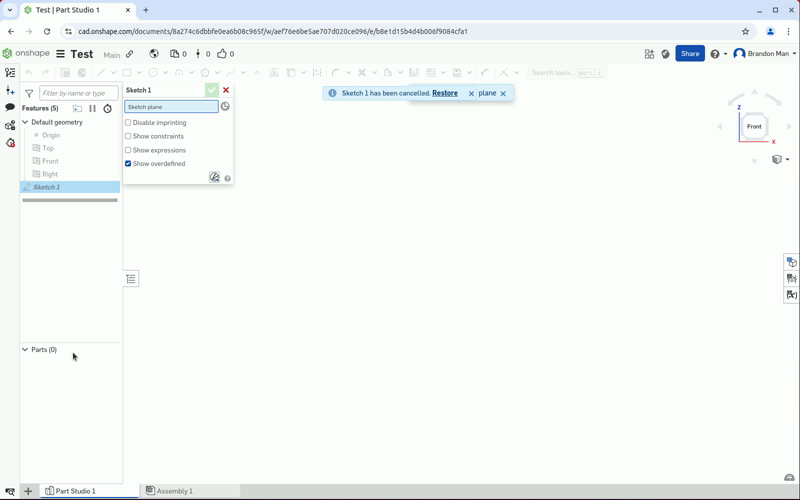
mouse_move(73, 163)
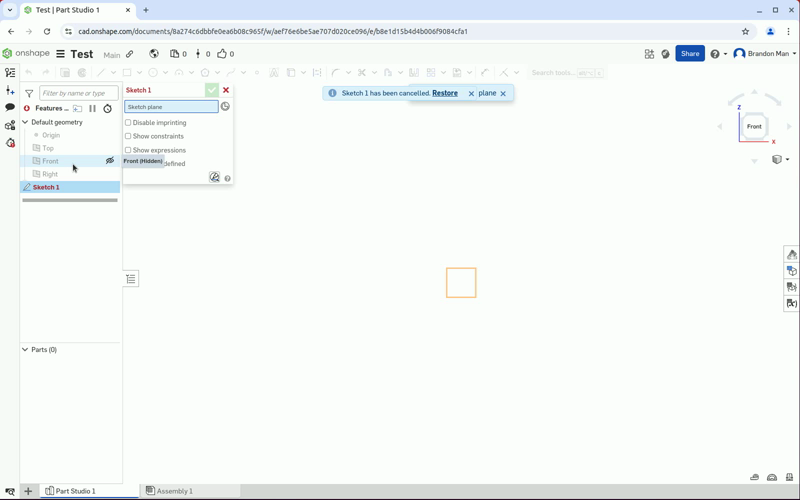
click(73, 163)
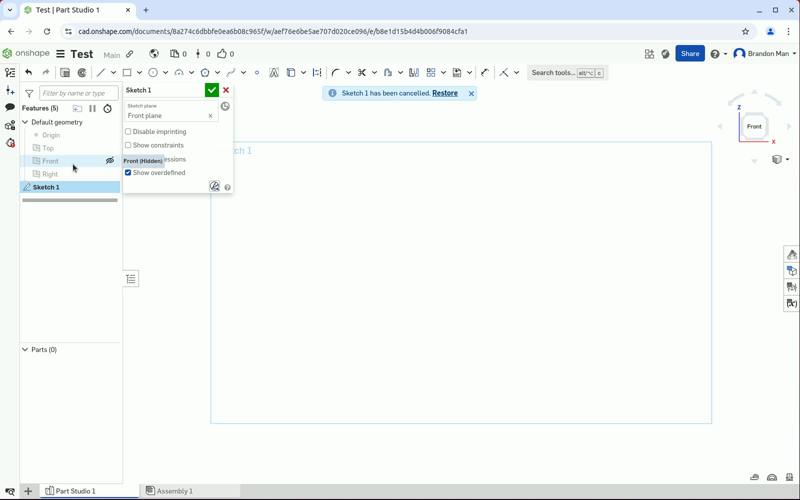
mouse_move(73, 352)
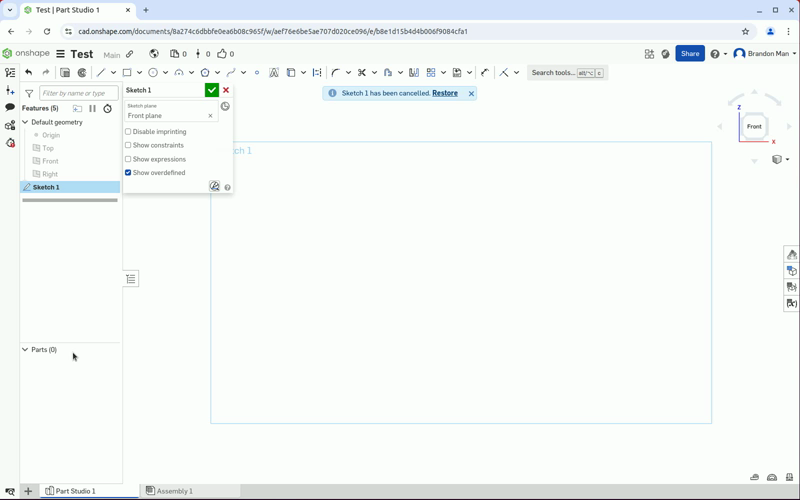
key(y)
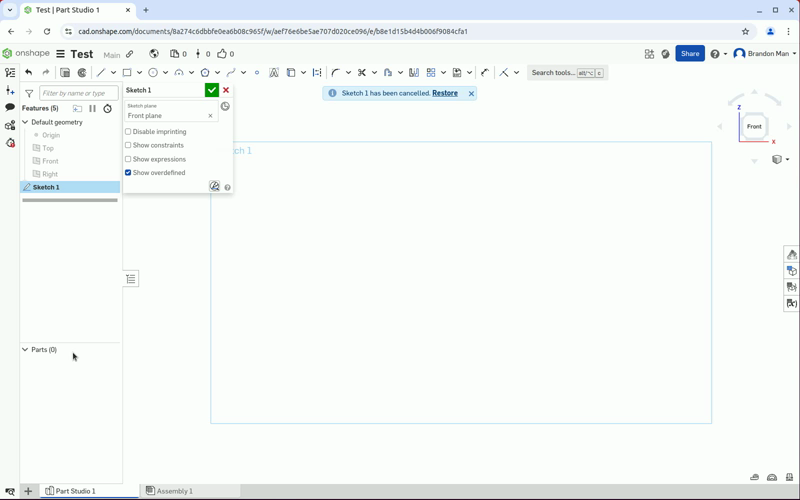
key(l)
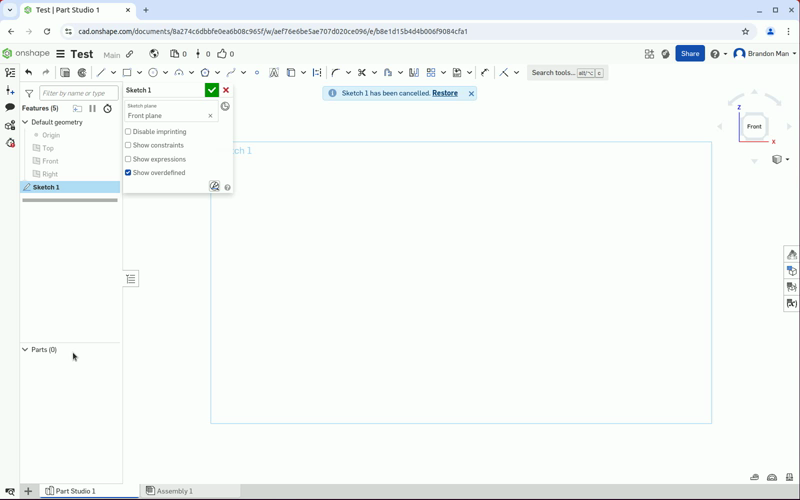
key_down(shift)
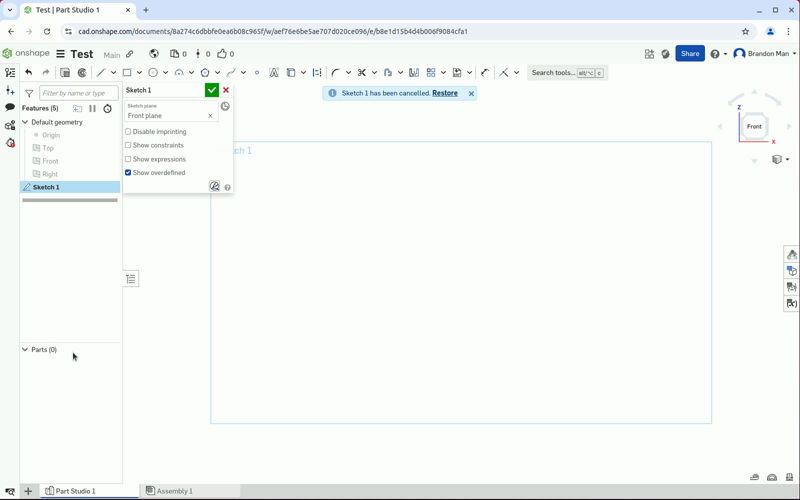
mouse_move(460, 282)
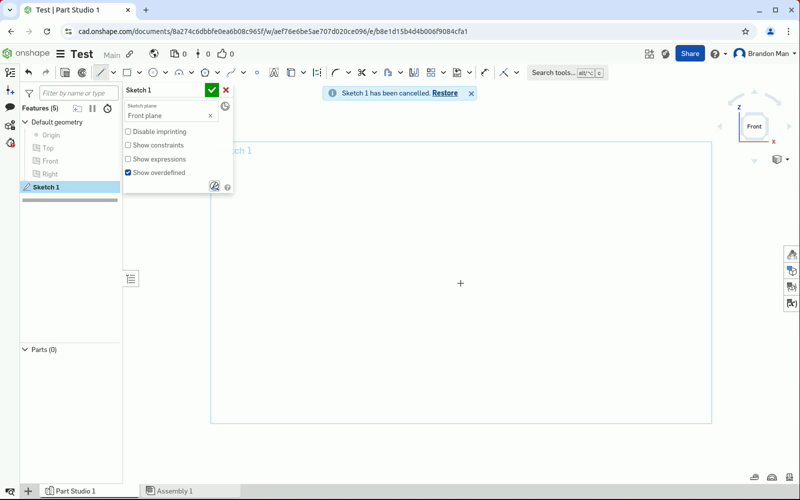
click(460, 282)
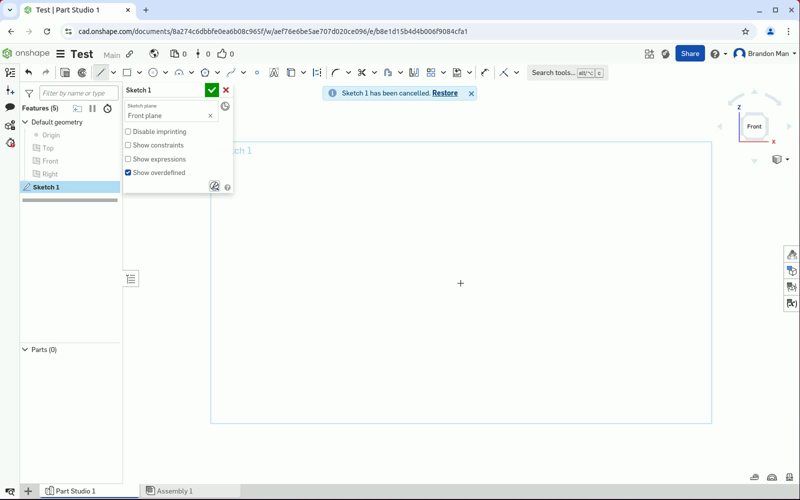
key_up(shift)
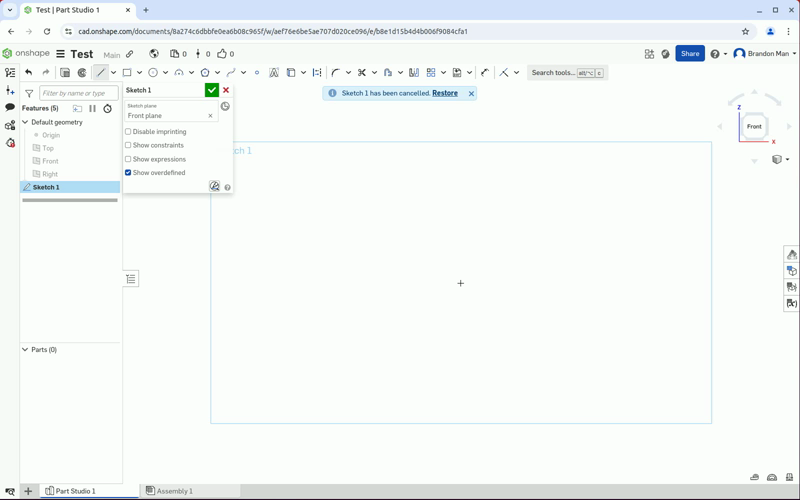
key_down(shift)
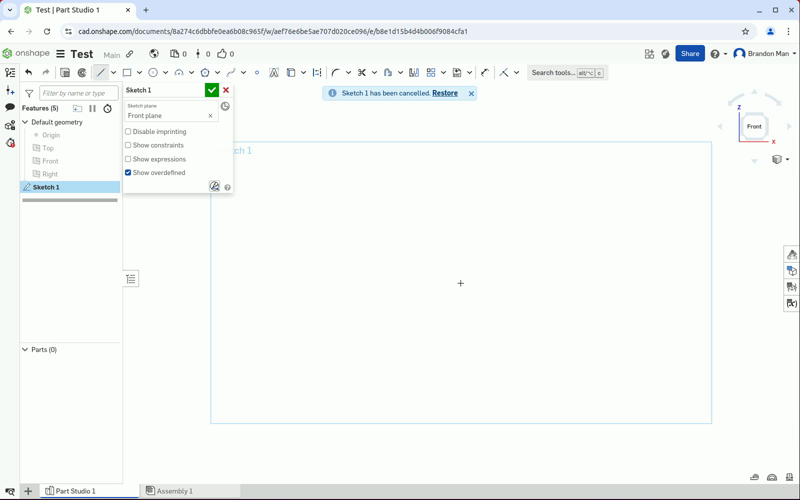
mouse_move(573, 282)
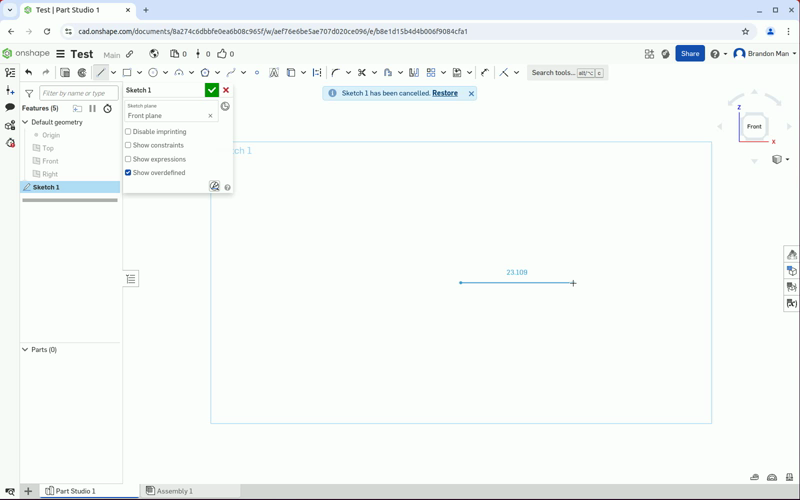
click(573, 282)
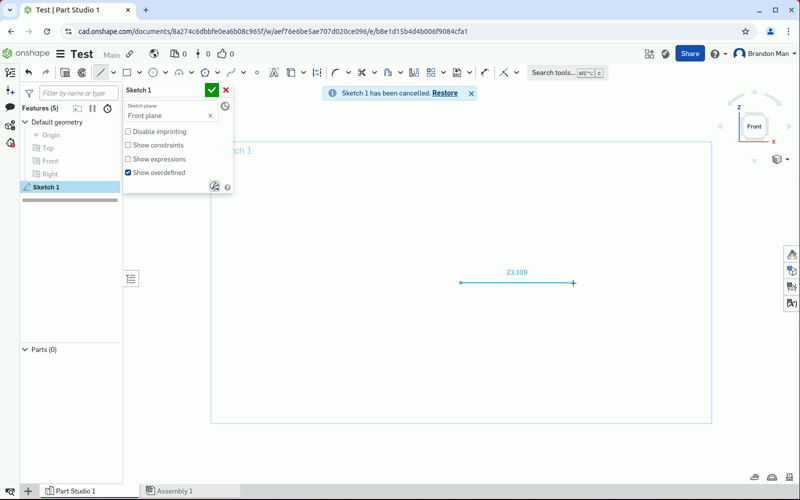
key_up(shift)
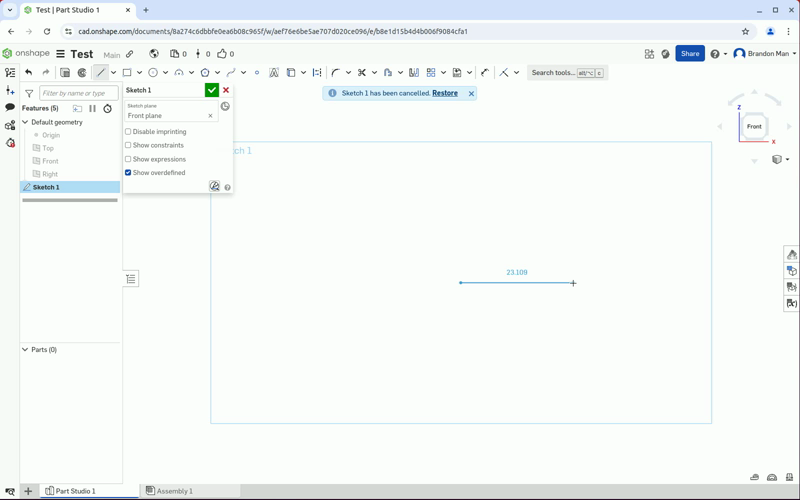
key_down(shift)
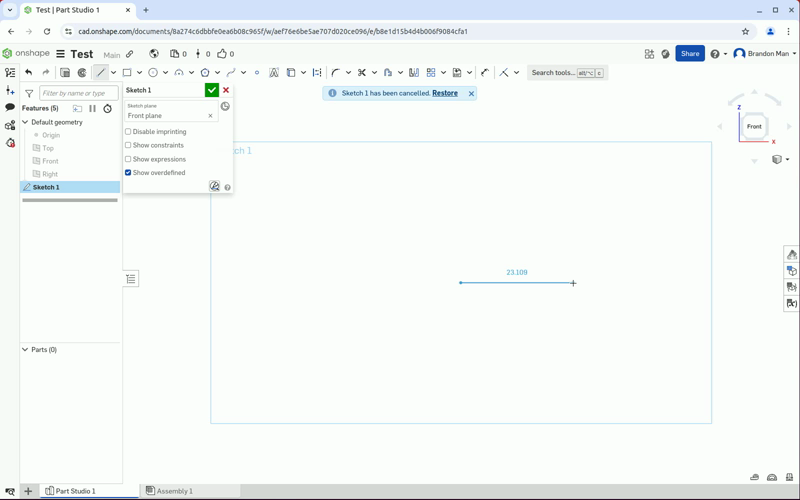
mouse_move(573, 208)
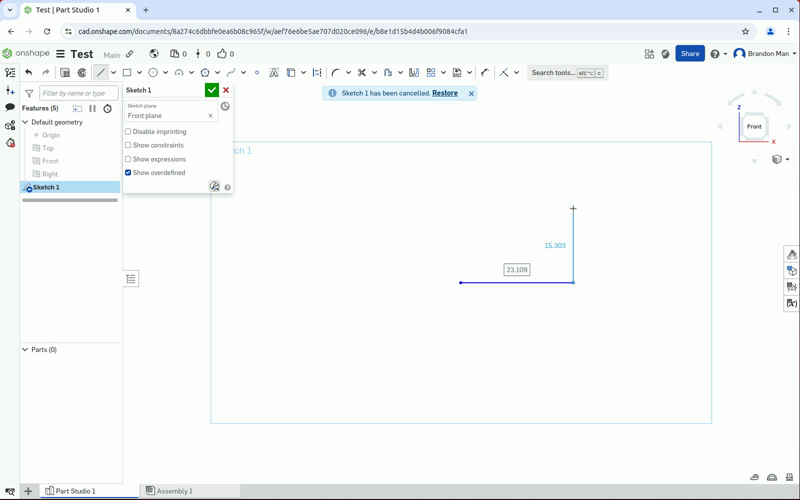
click(573, 208)
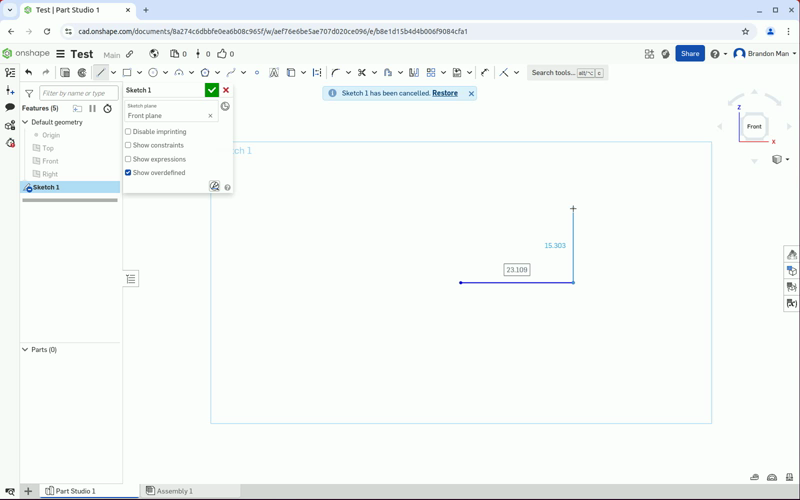
key_up(shift)
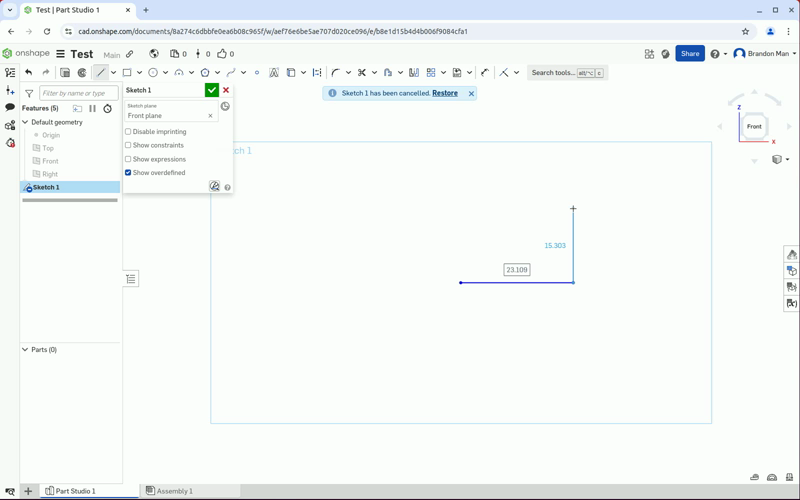
key_down(shift)
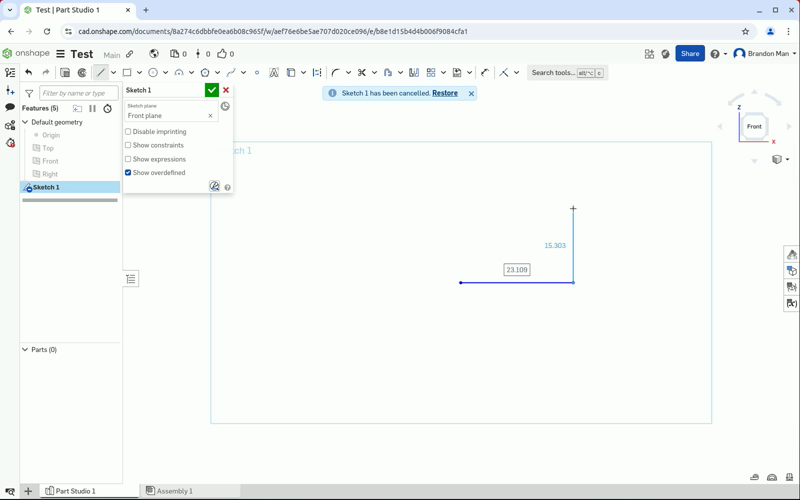
mouse_move(460, 208)
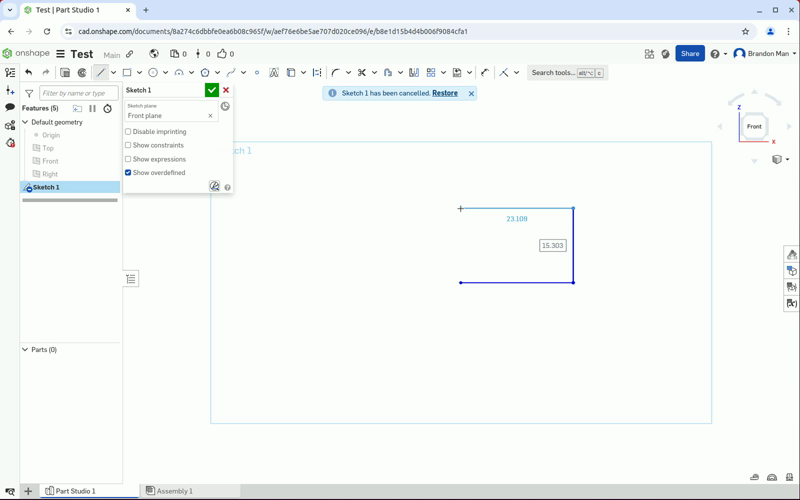
click(460, 208)
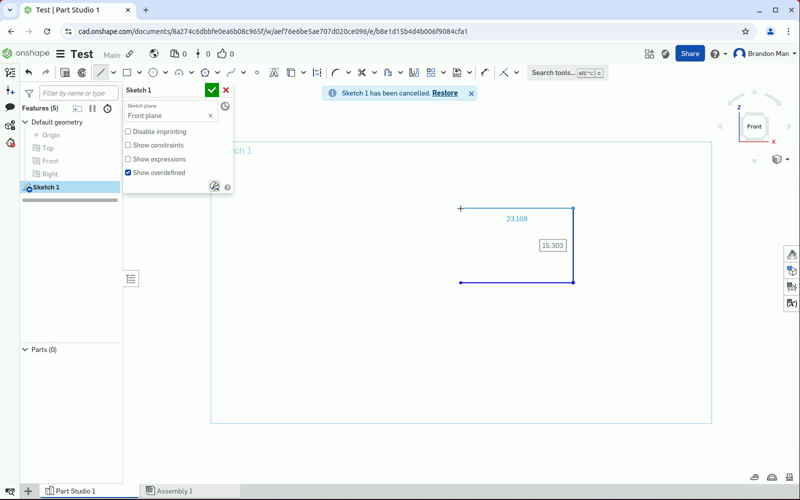
key_up(shift)
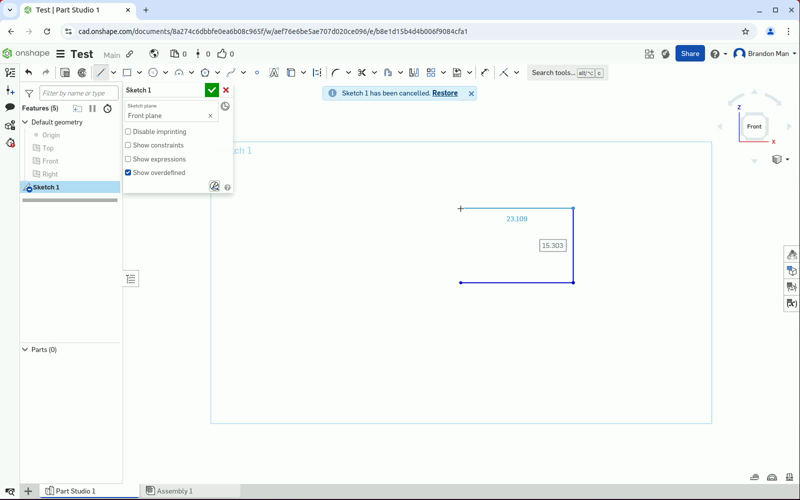
key_down(shift)
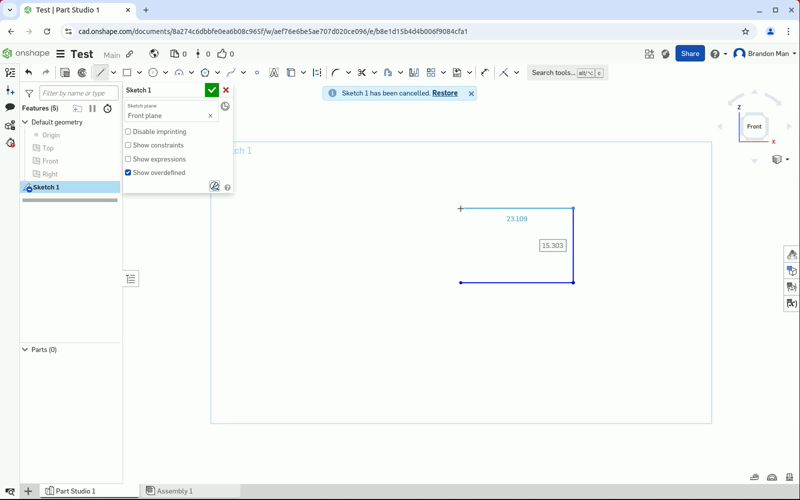
mouse_move(460, 282)
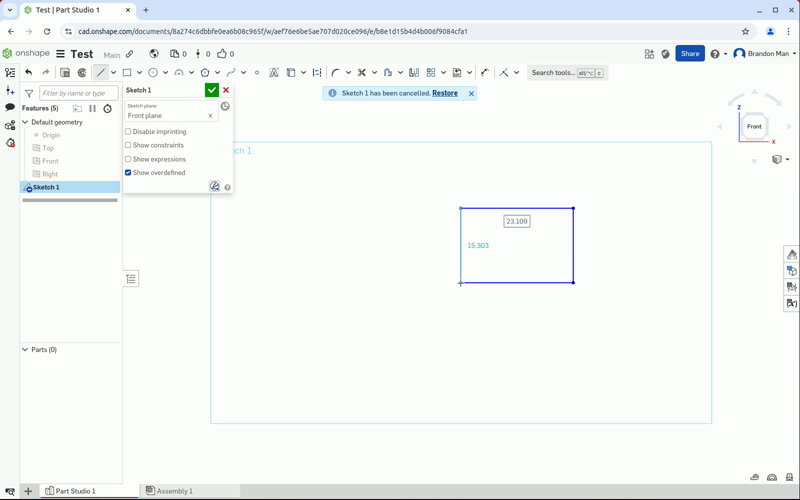
key_up(shift)
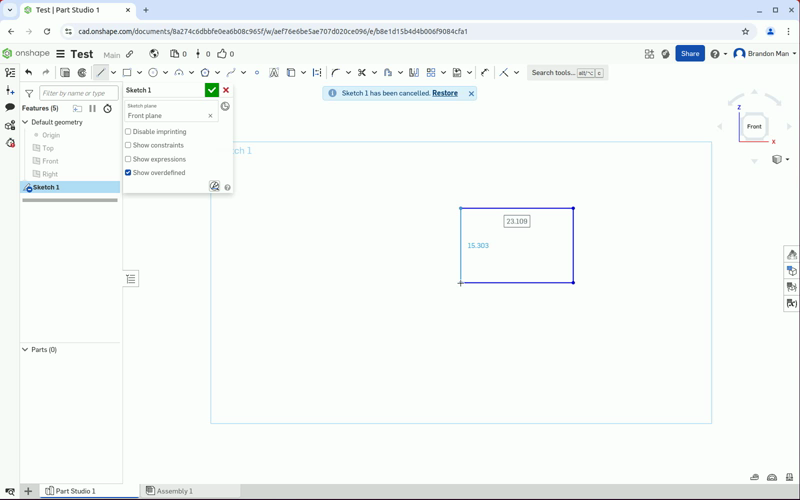
click(460, 282)
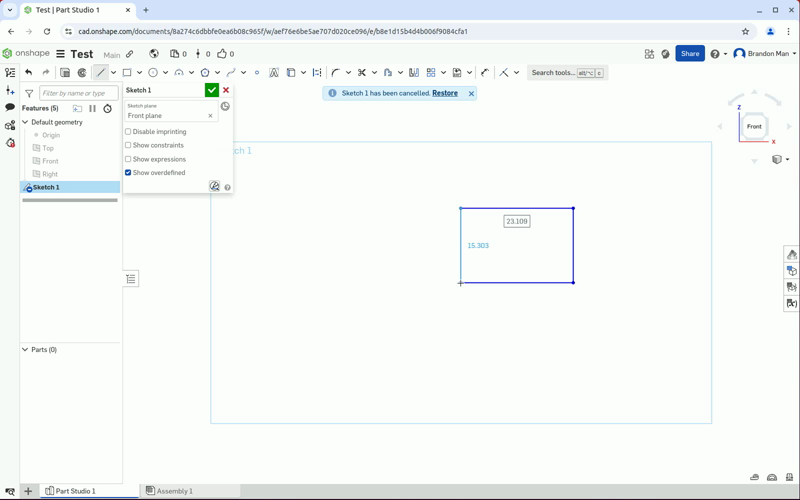
key(esc)
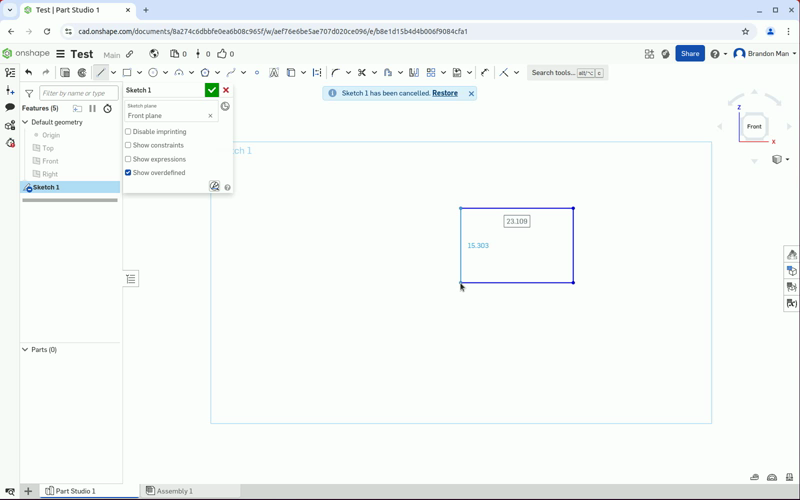
mouse_move(499, 268)
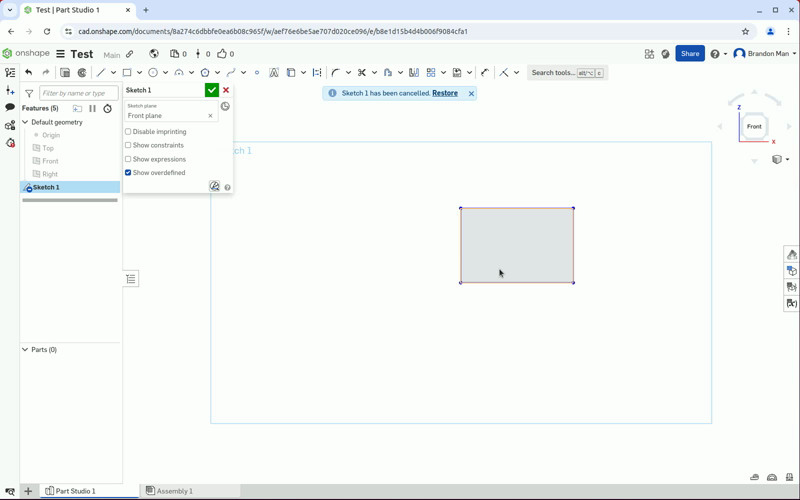
click(499, 268)
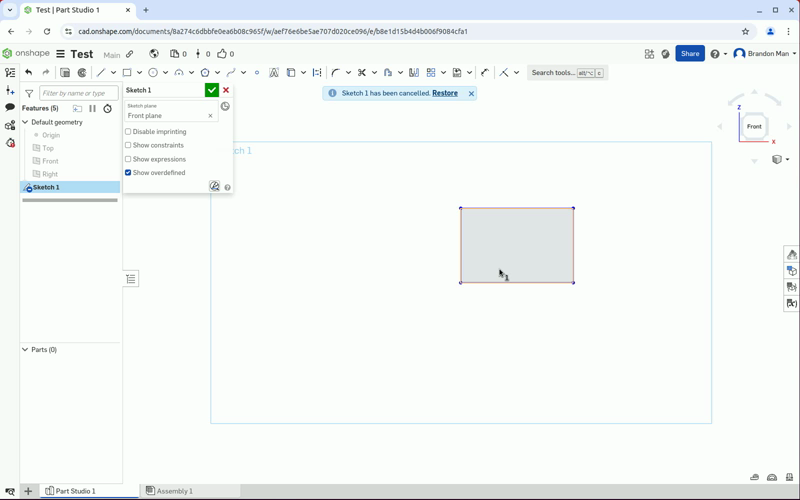
mouse_move(73, 352)
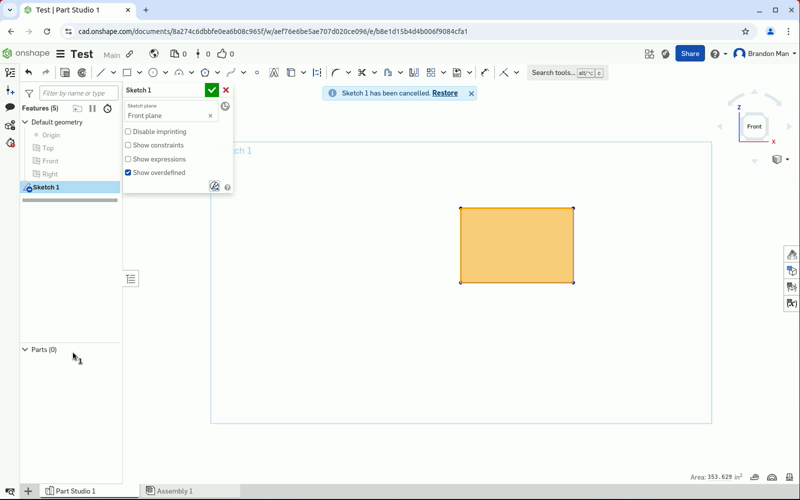
key(shift+y)
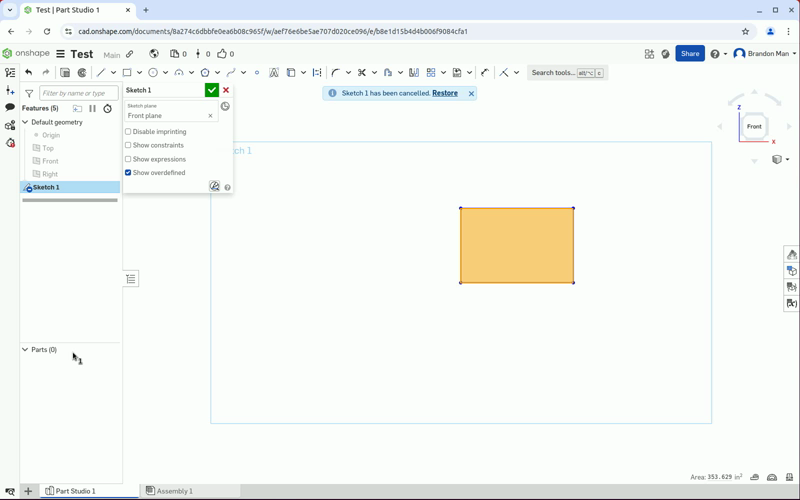
key(shift+e)
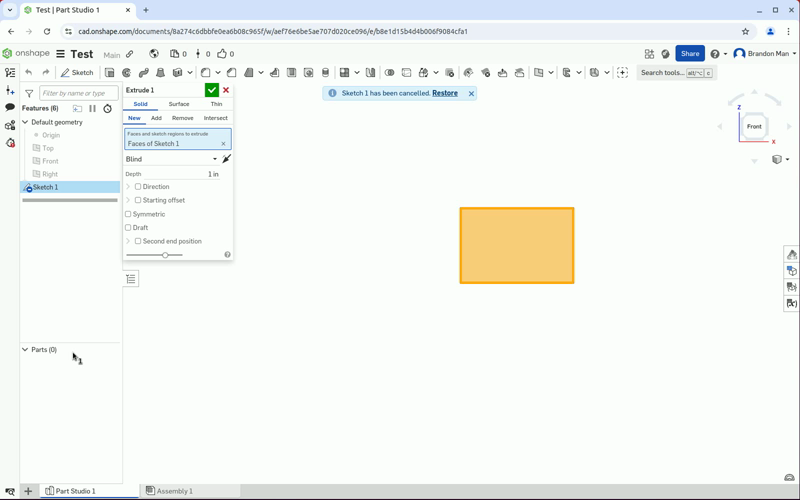
mouse_move(143, 106)
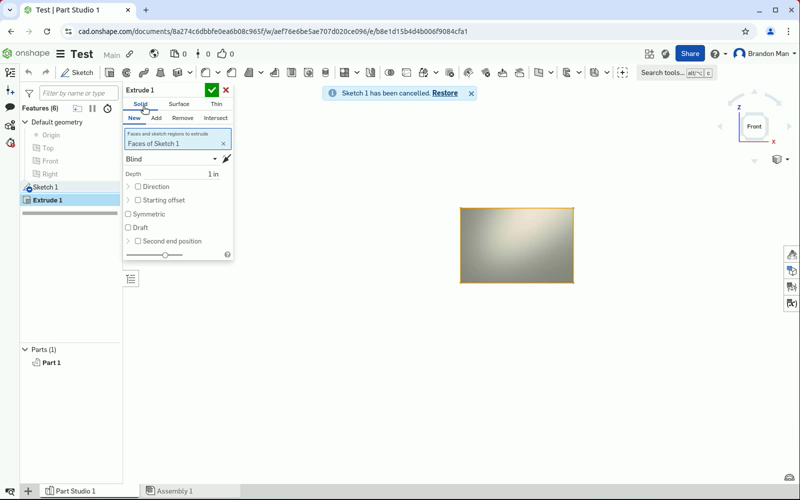
click(143, 106)
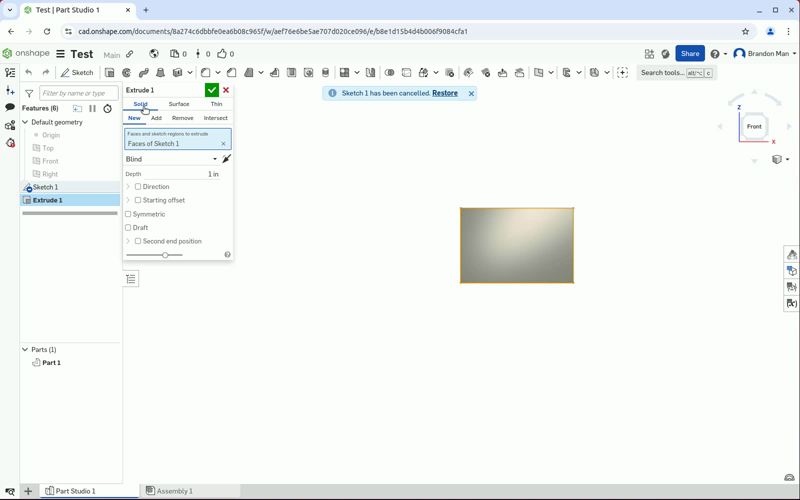
mouse_move(137, 120)
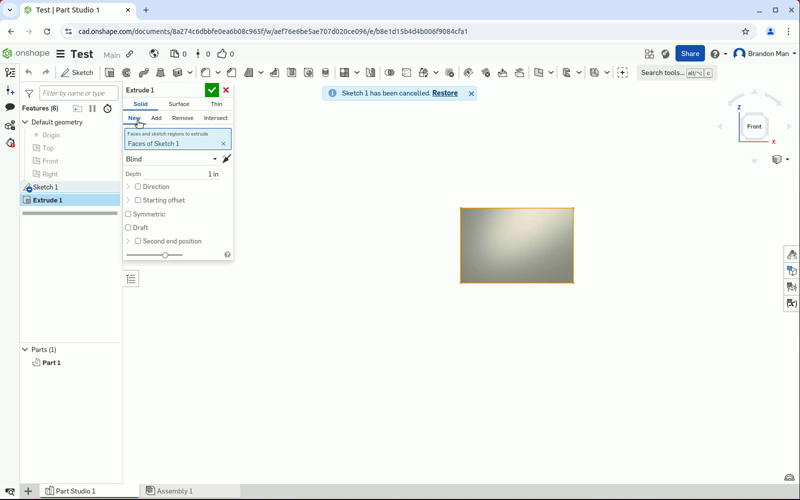
click(137, 120)
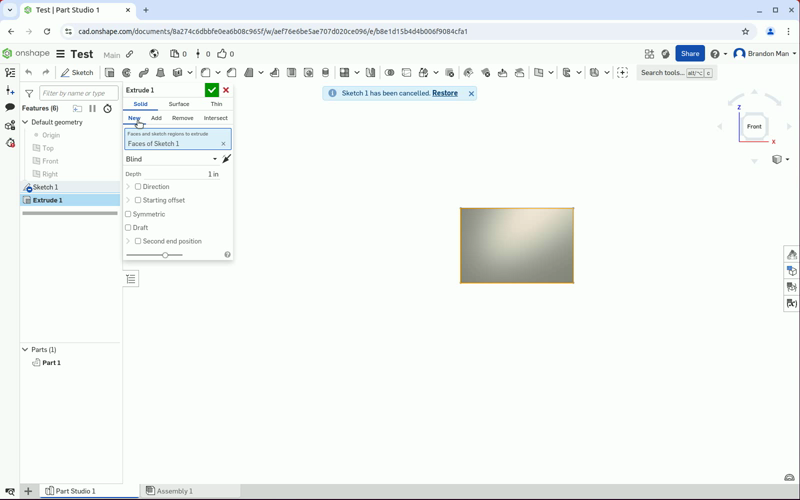
key(tab, 4)
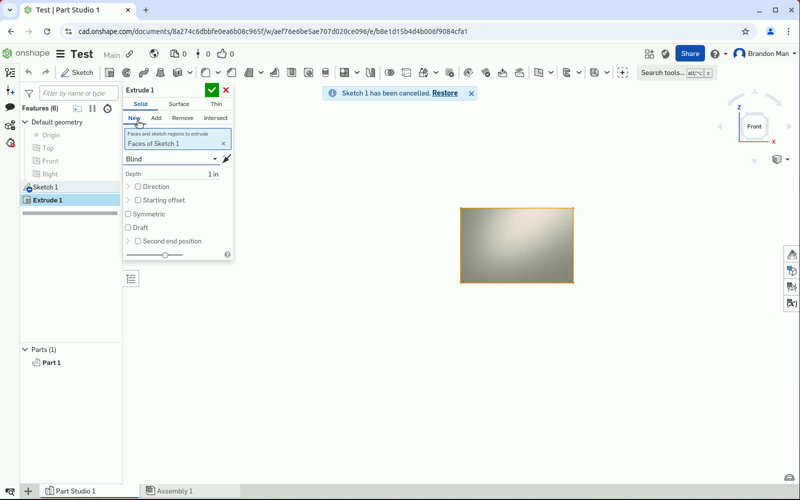
text(15.405)
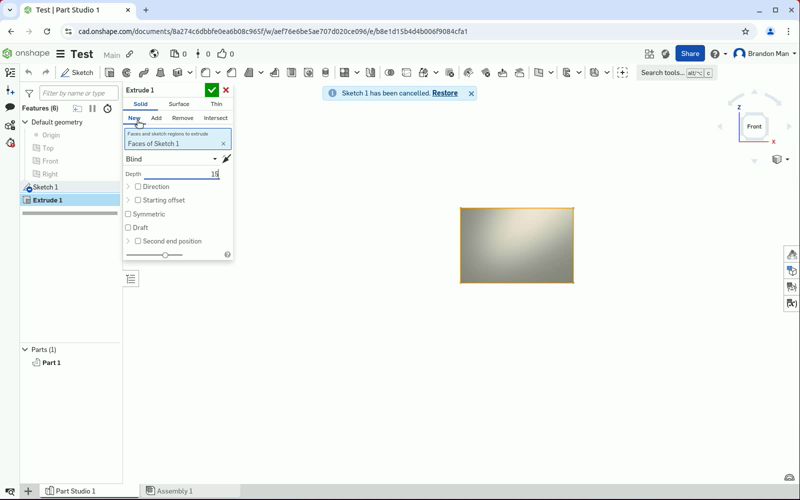
key(enter)
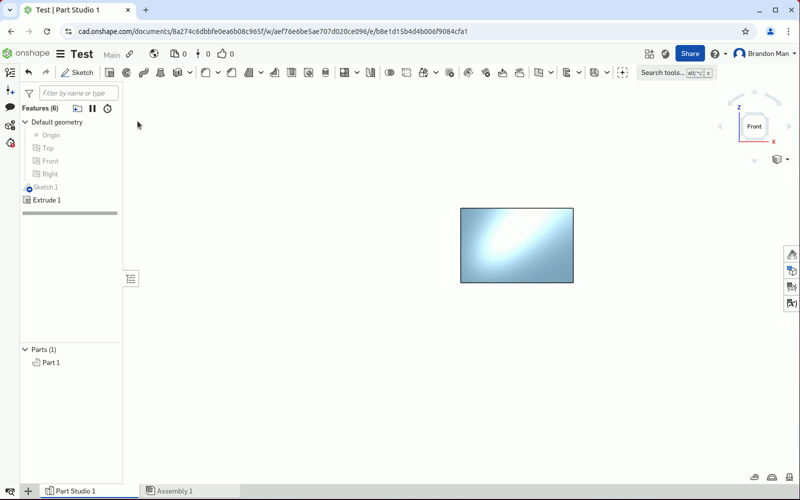
key(shift+h)
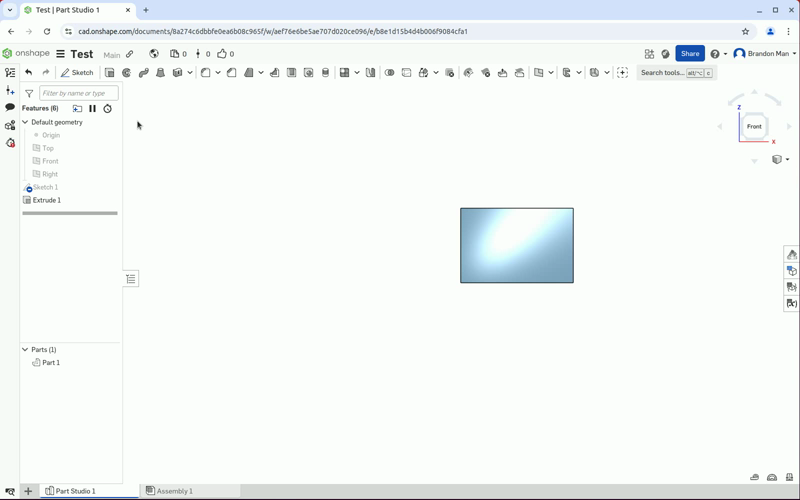
key(shift+h)
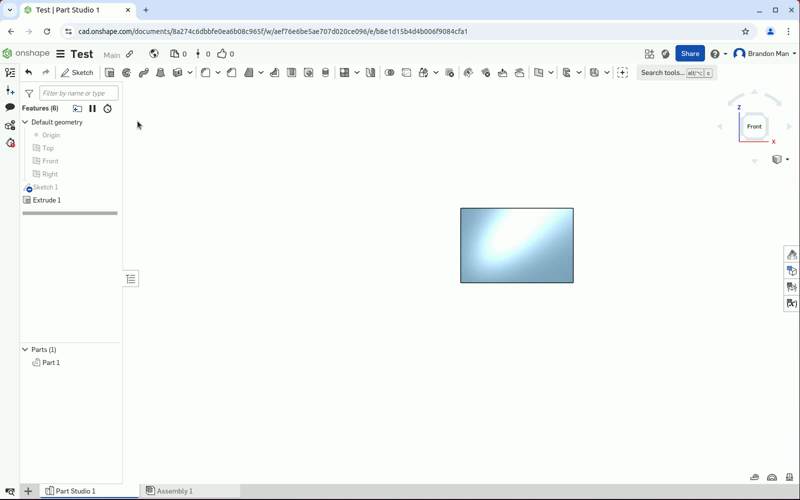
mouse_move(73, 189)
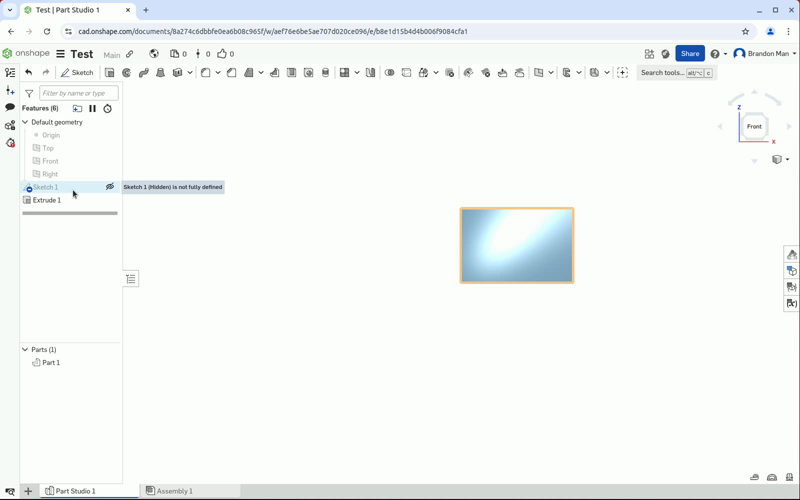
click(73, 189)
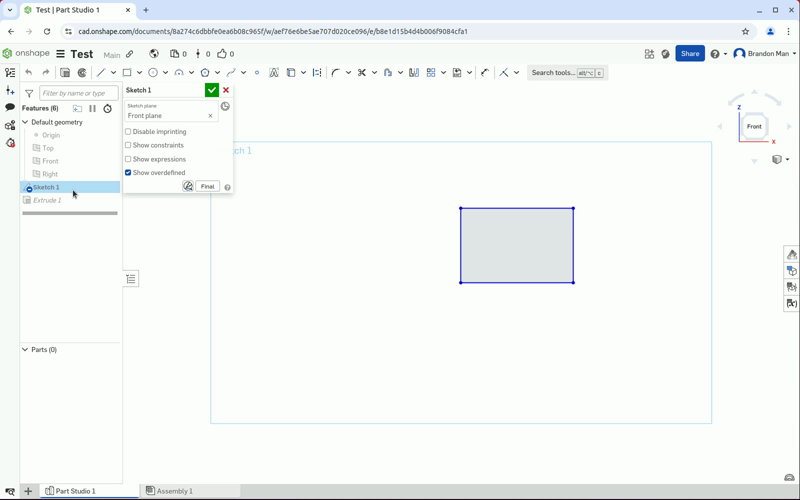
mouse_move(229, 92)
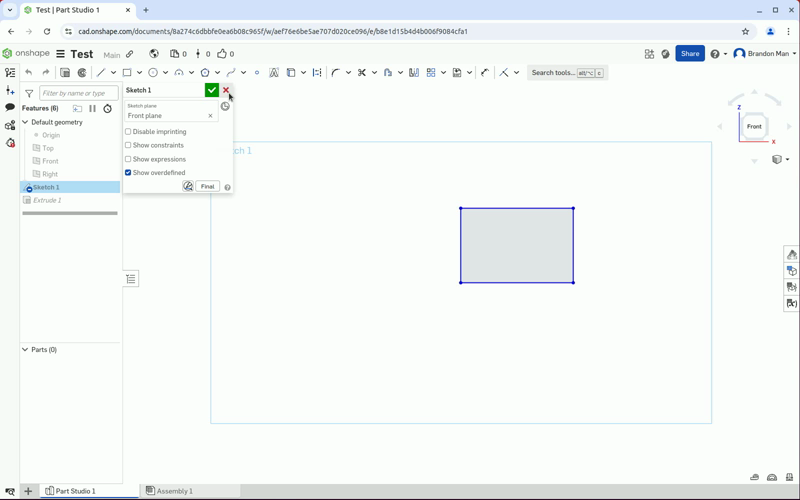
click(229, 92)
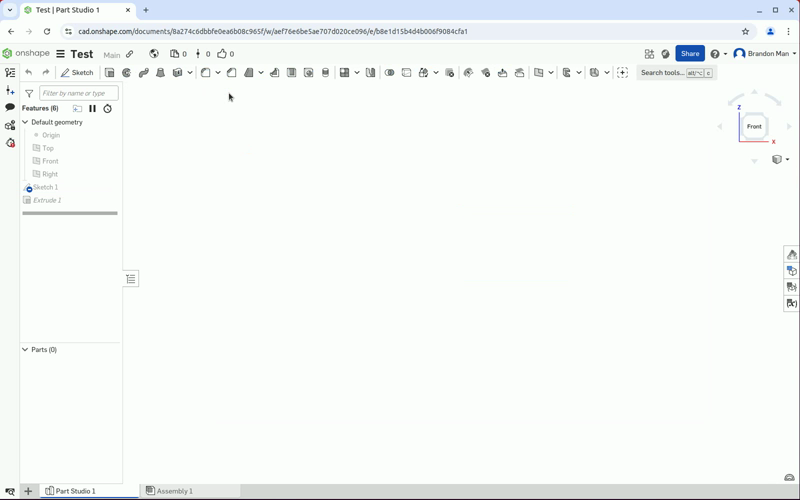
mouse_move(73, 352)
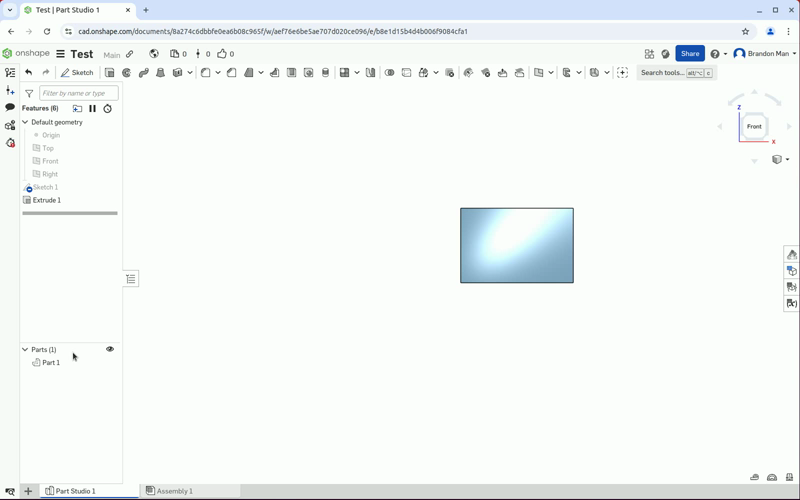
key(y)
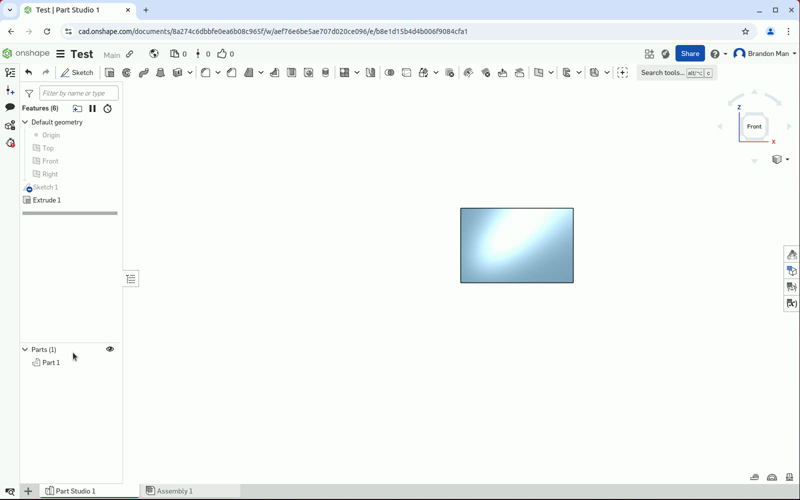
key(shift+p)
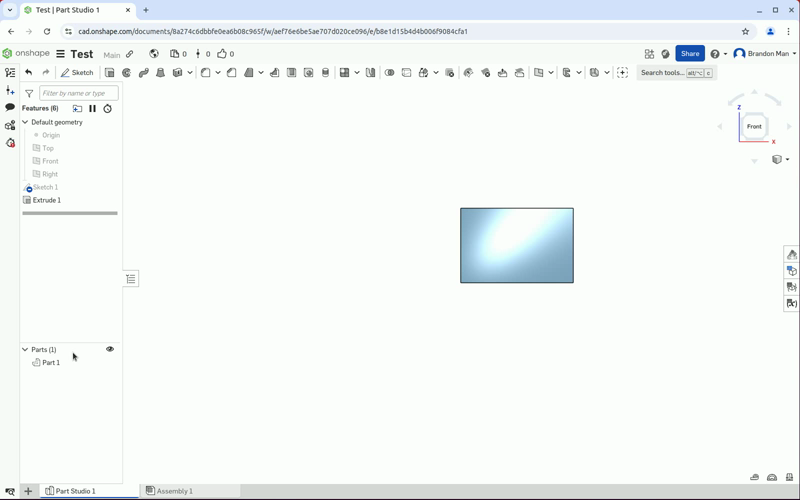
key(space)
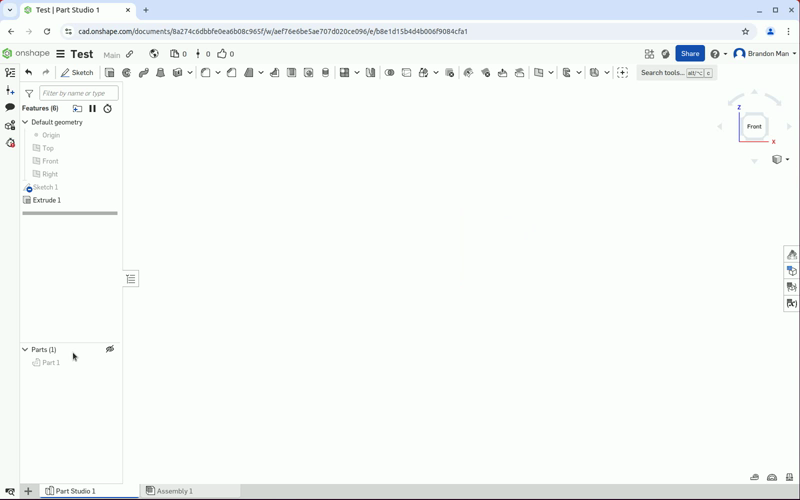
key_down(shift)
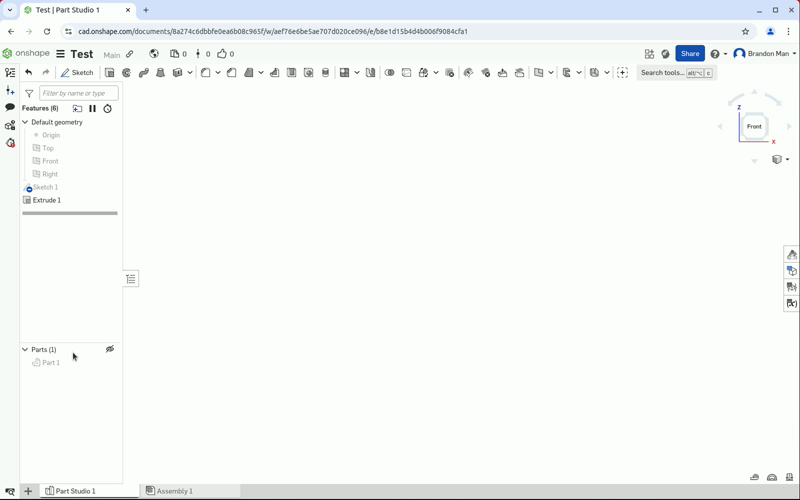
key(down)
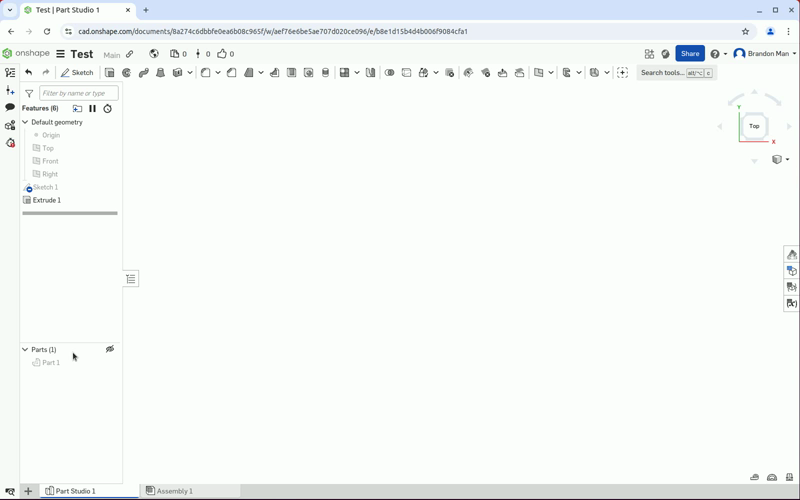
key_up(shift)
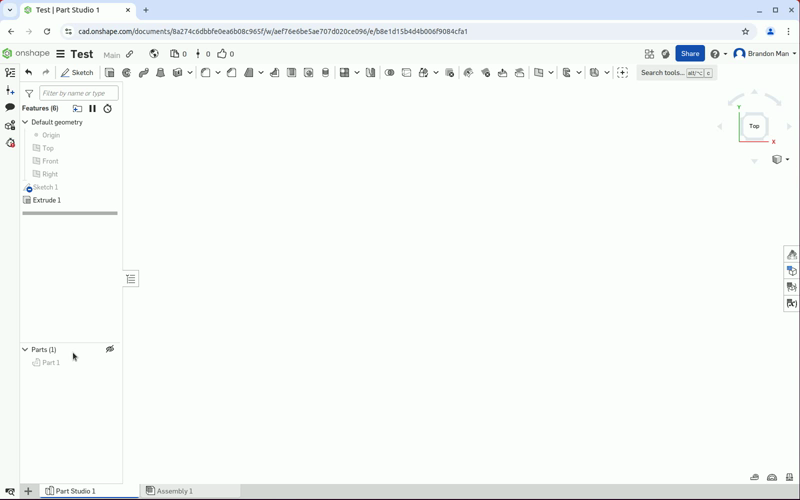
mouse_move(73, 352)
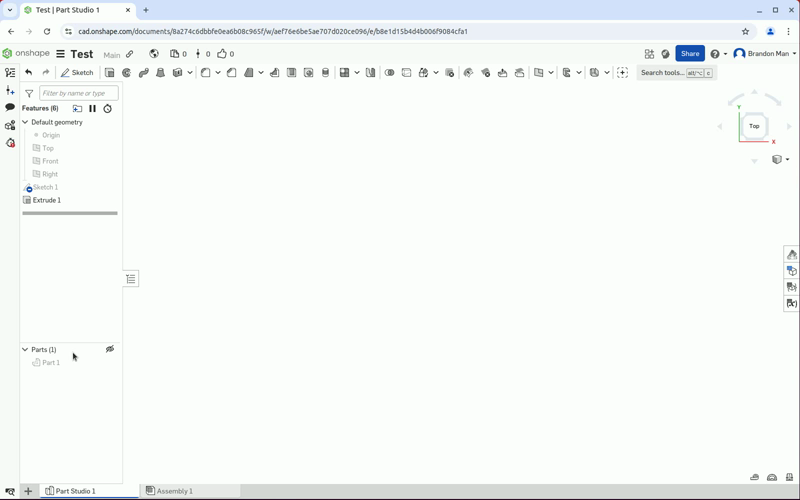
key(shift+y)
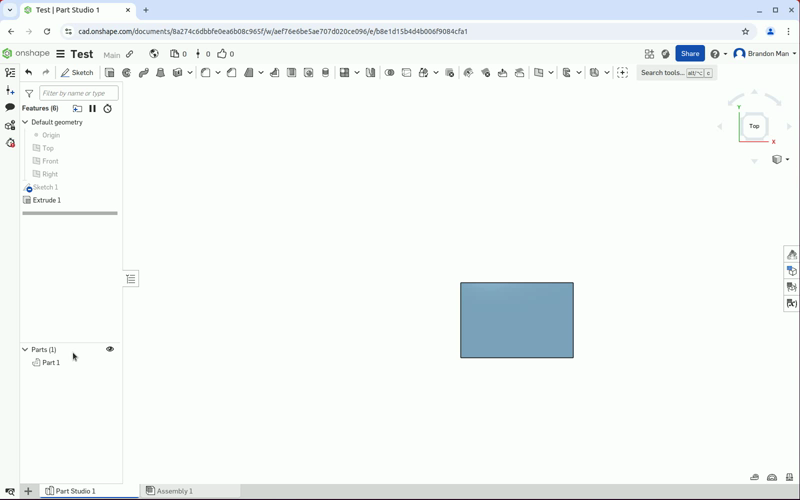
mouse_move(541, 75)
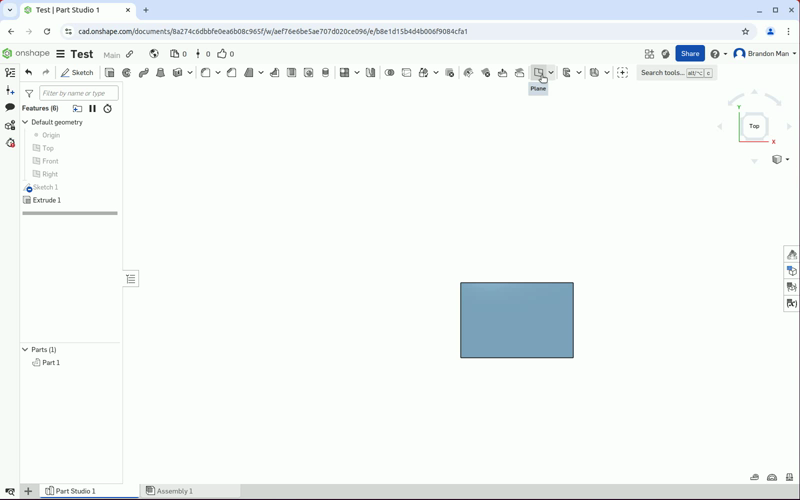
click(541, 75)
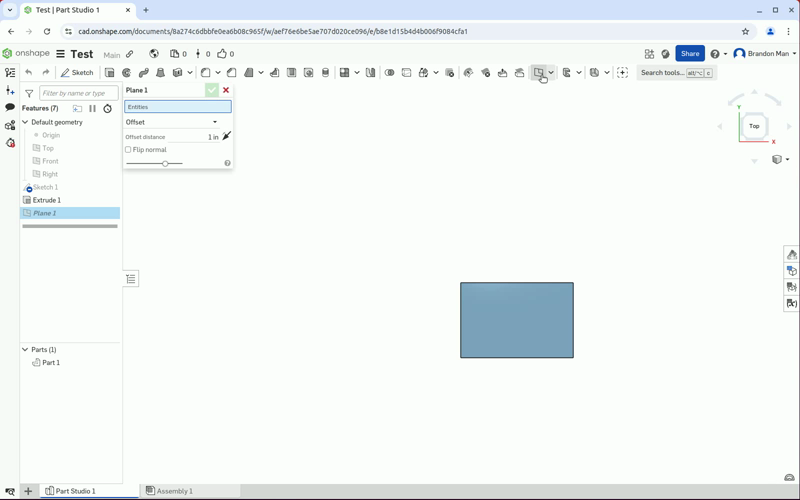
mouse_move(73, 150)
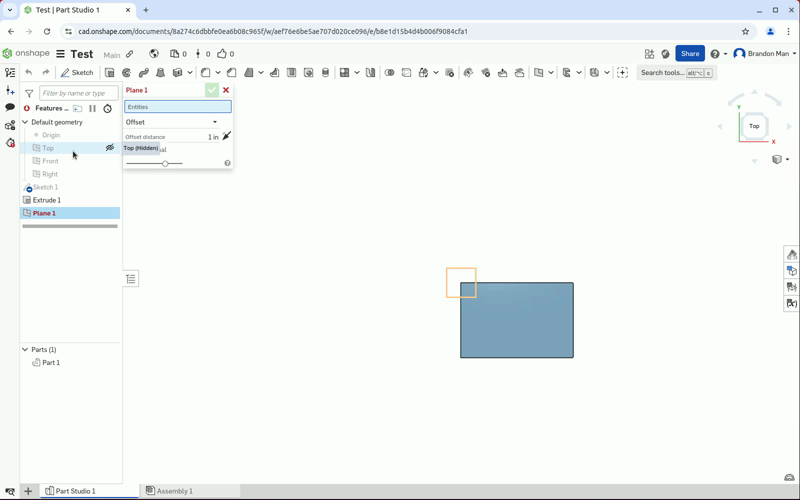
click(73, 150)
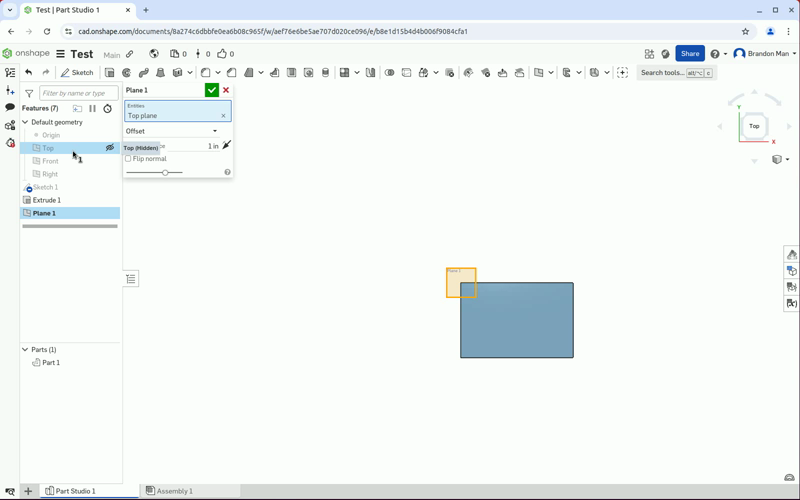
key(tab, 2)
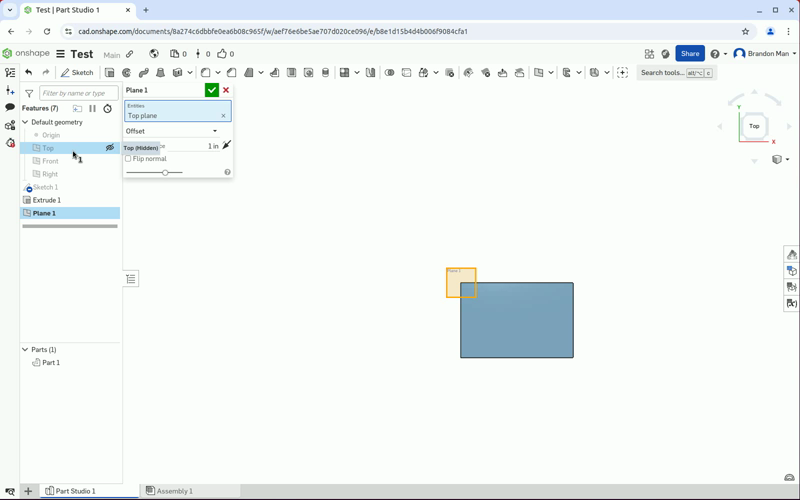
text(15.405)
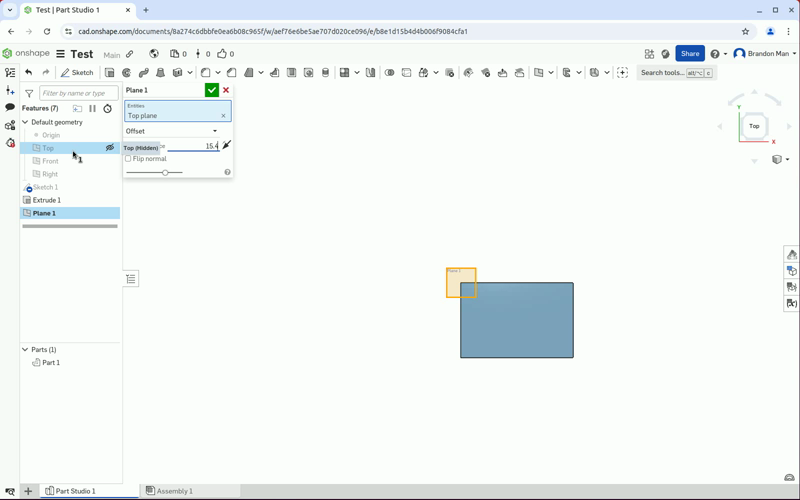
key(enter, 2)
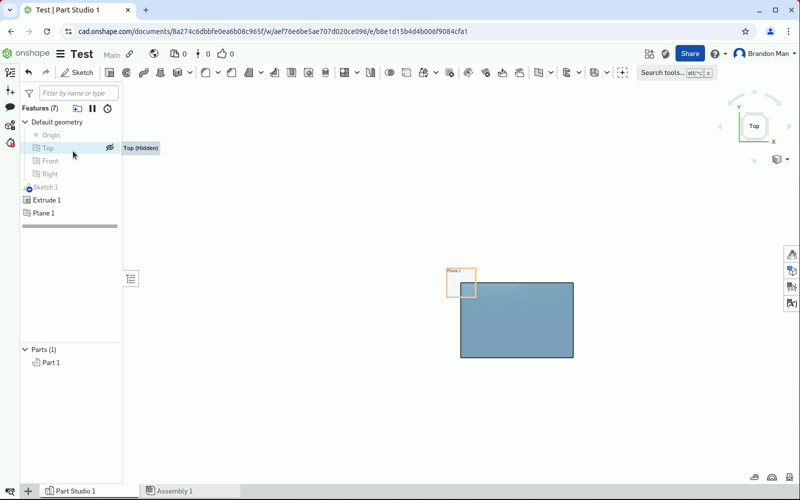
key(shift+s)
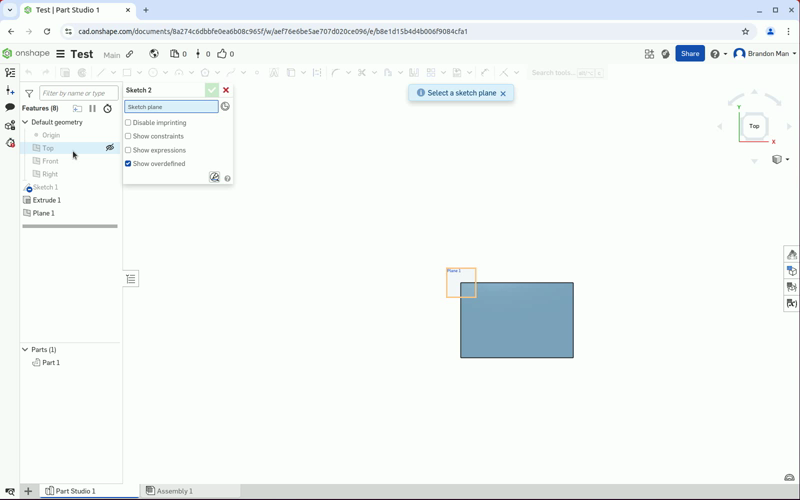
mouse_move(73, 215)
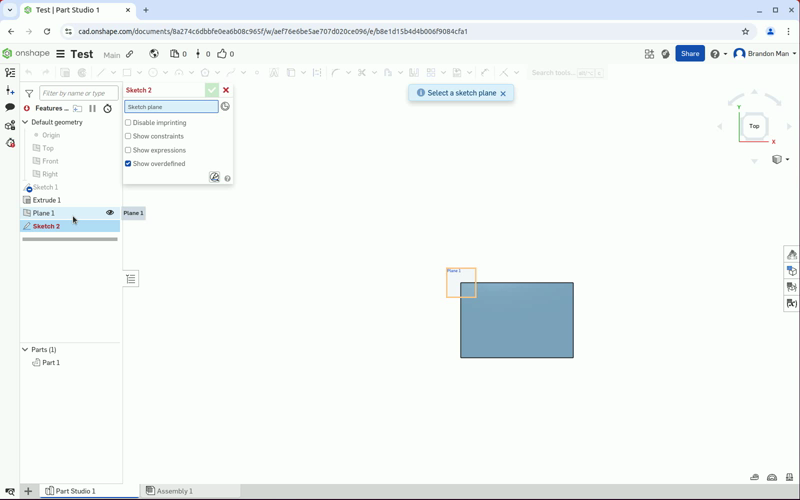
click(73, 215)
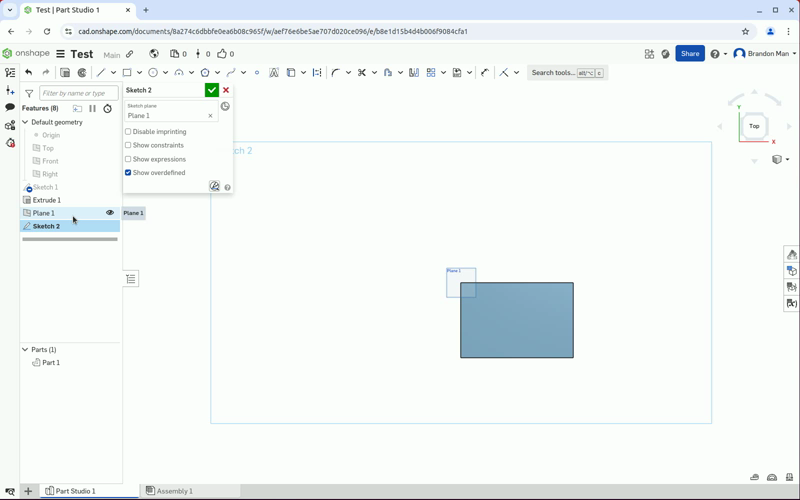
mouse_move(73, 352)
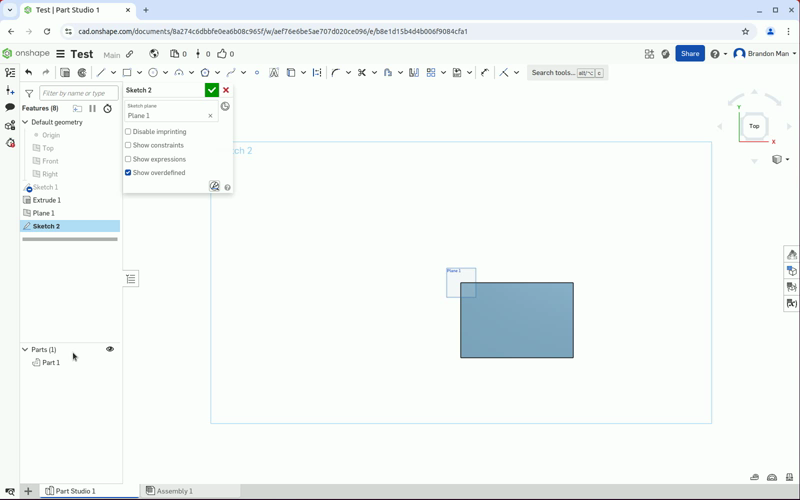
key(y)
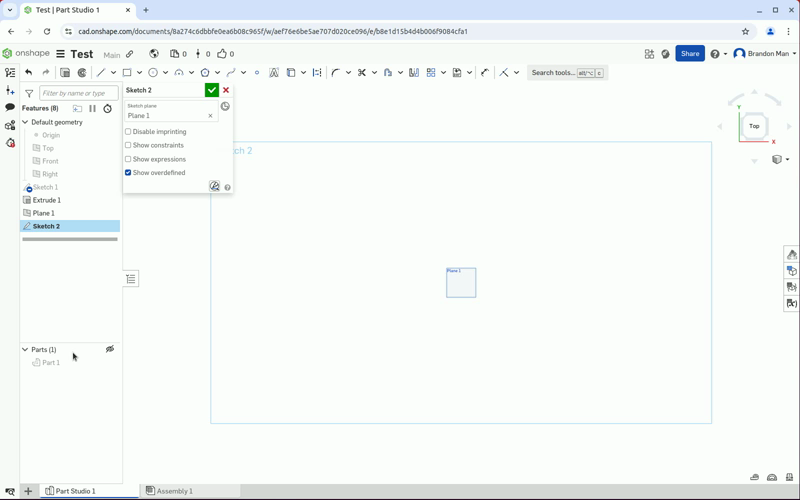
key(l)
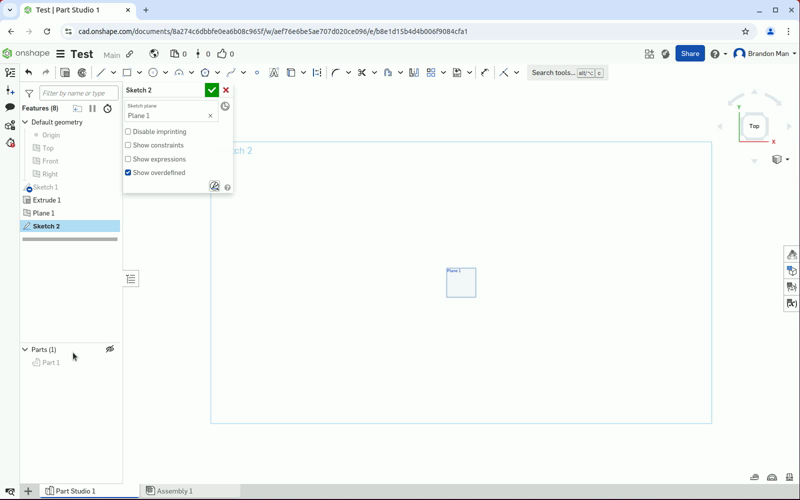
key_down(shift)
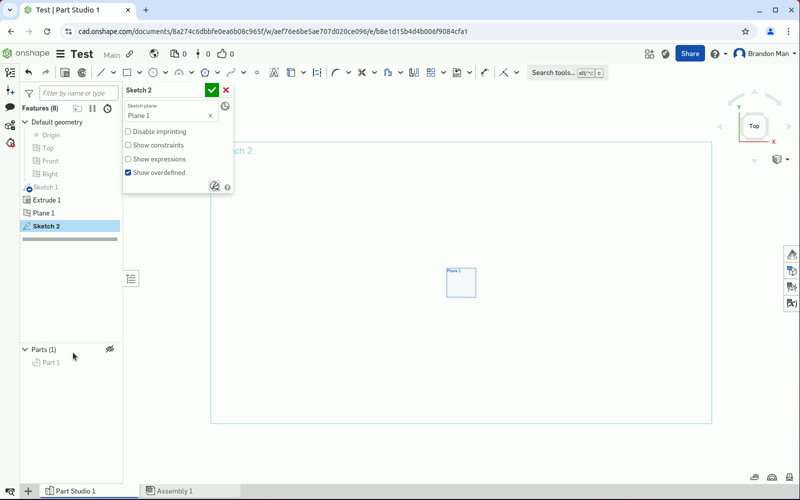
mouse_move(535, 357)
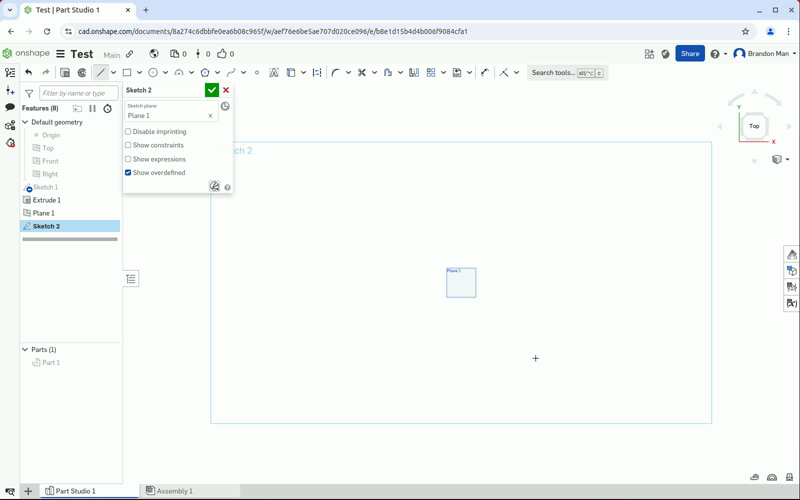
click(535, 357)
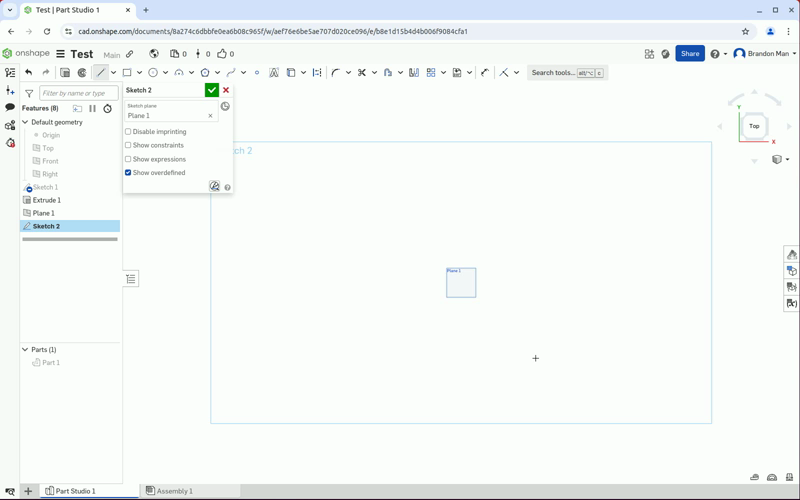
key_up(shift)
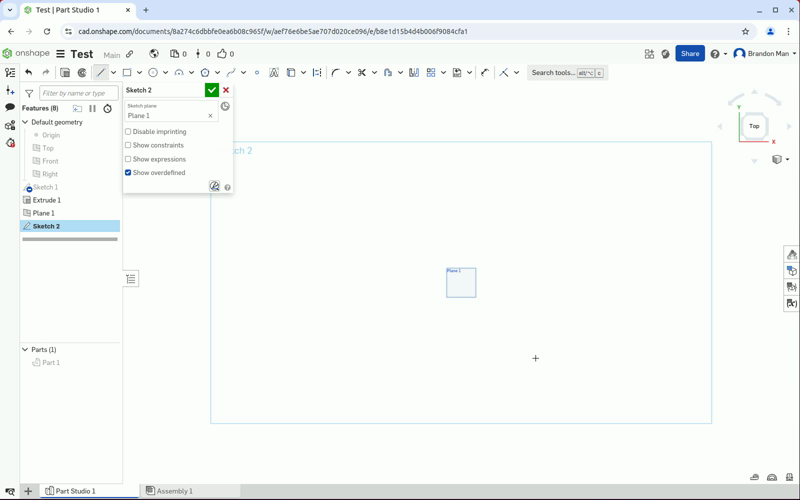
key_down(shift)
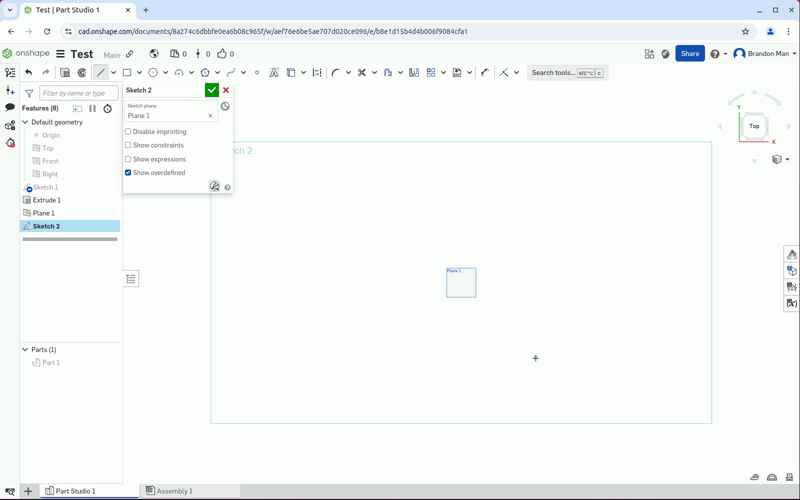
mouse_move(565, 357)
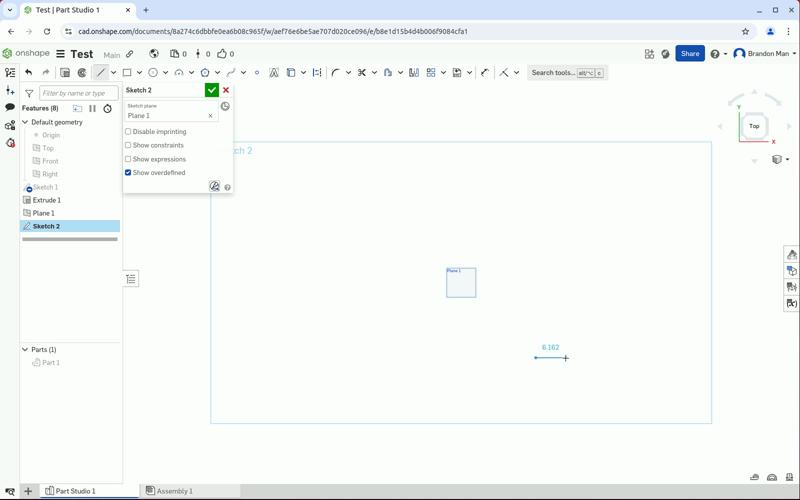
mouse_move(573, 357)
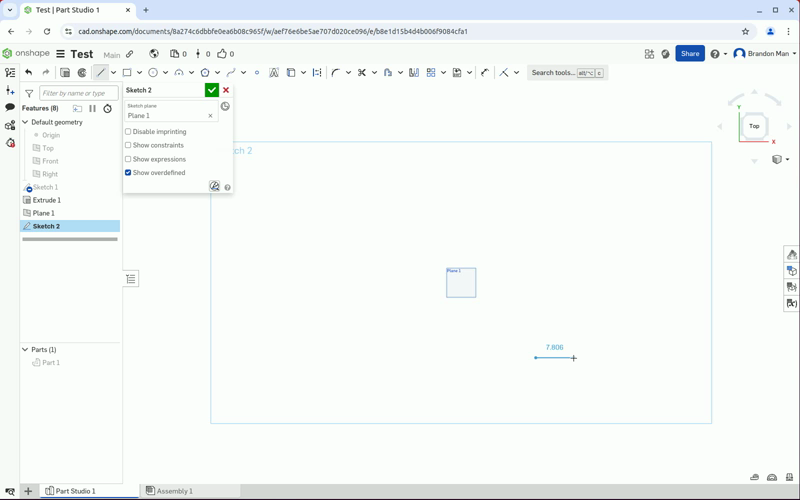
click(573, 357)
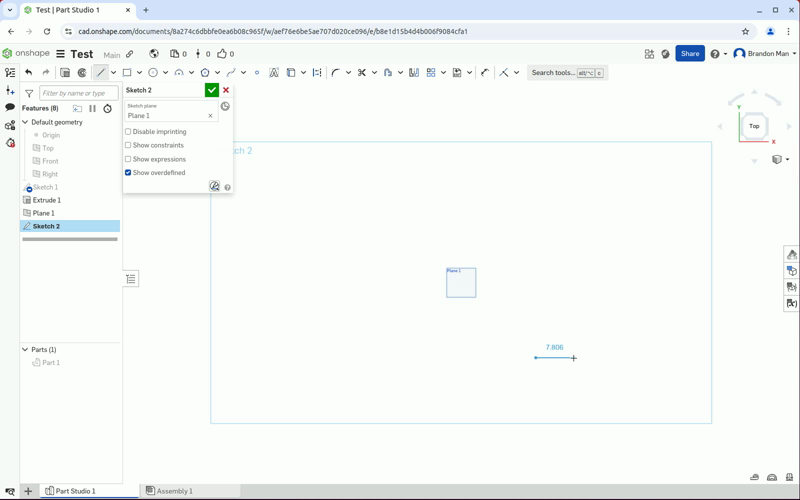
key_up(shift)
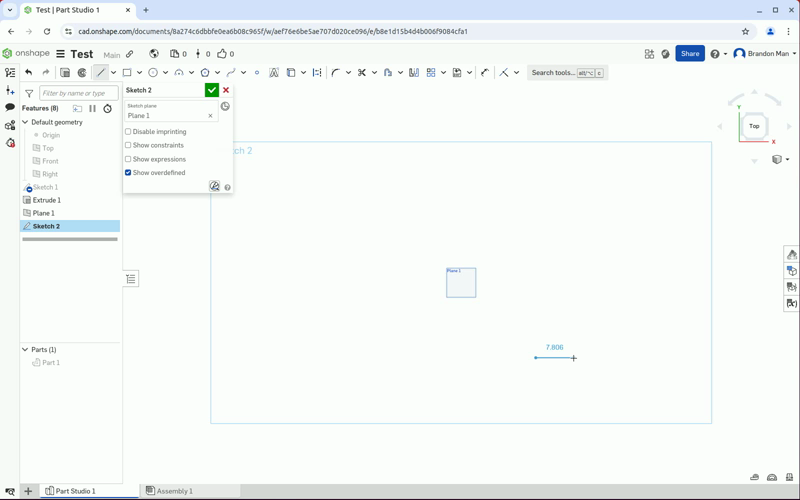
key_down(shift)
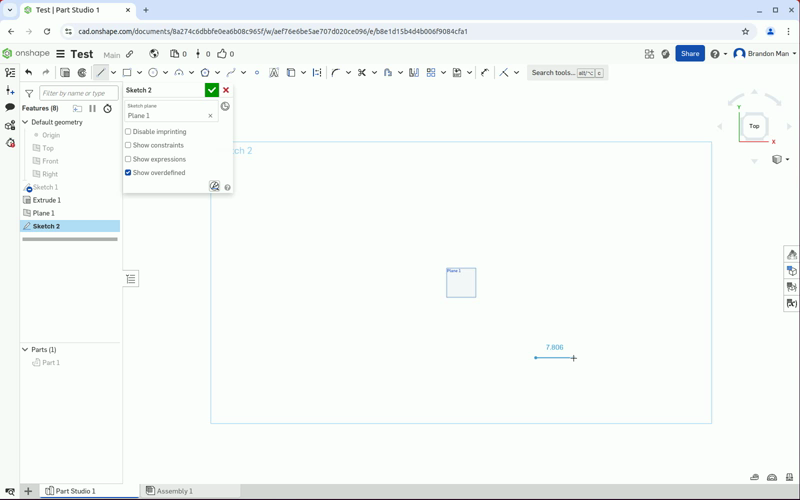
mouse_move(573, 282)
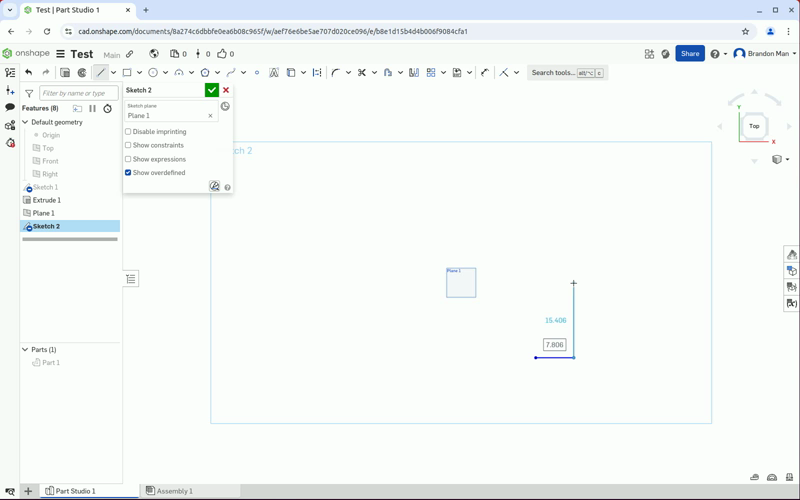
click(573, 282)
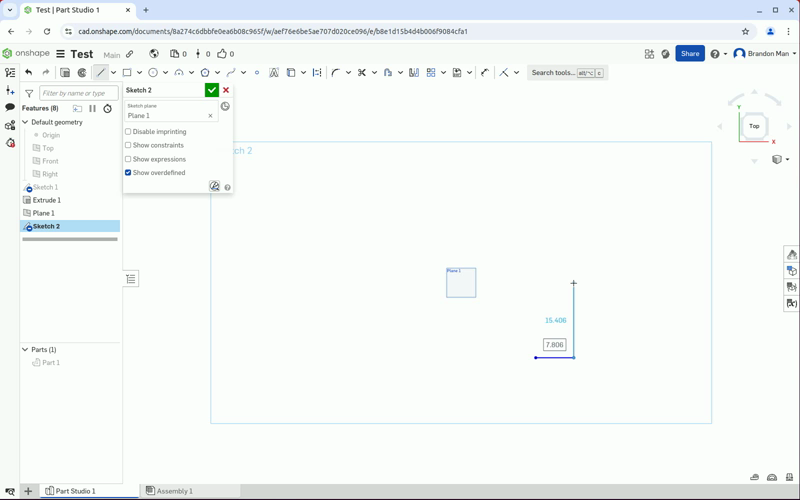
key_up(shift)
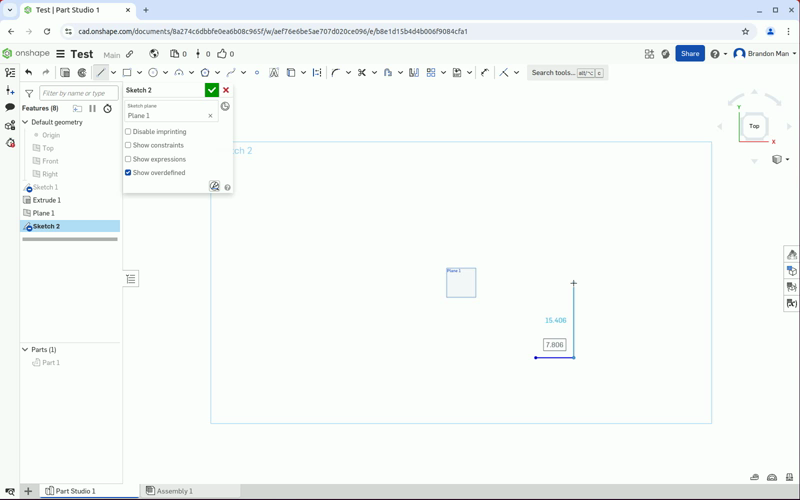
key_down(shift)
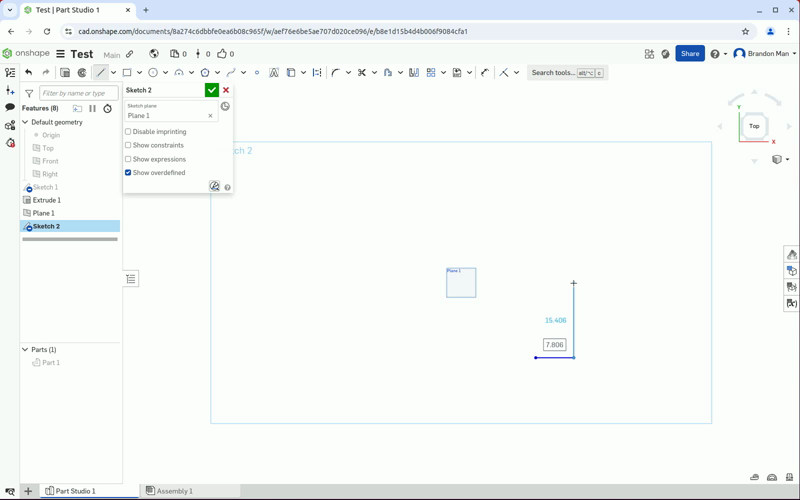
mouse_move(589, 282)
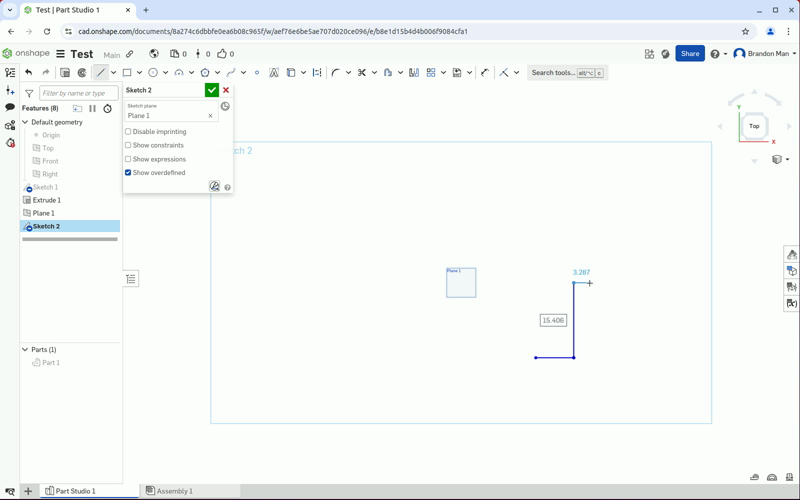
mouse_move(554, 282)
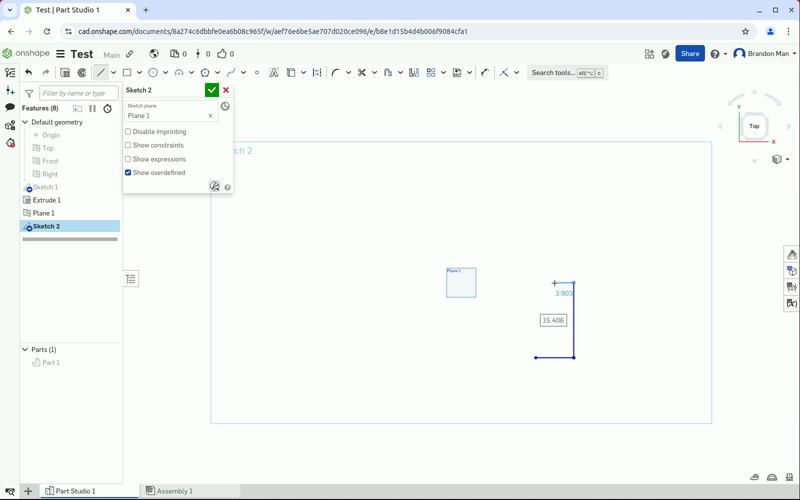
click(554, 282)
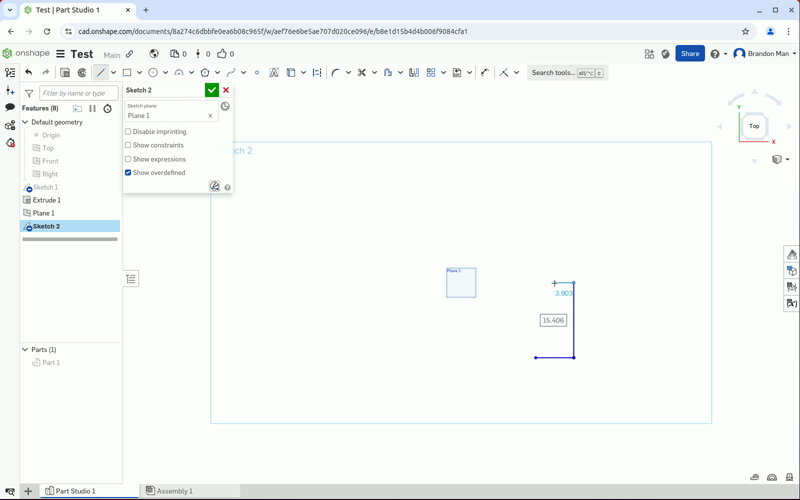
key_up(shift)
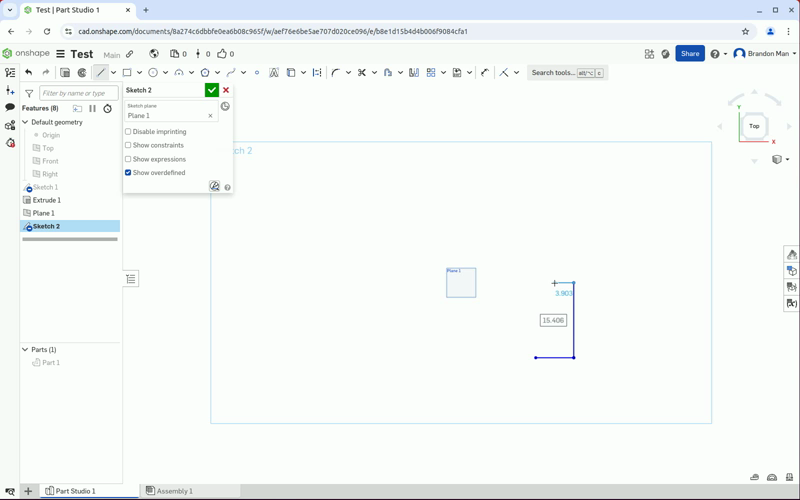
key_down(shift)
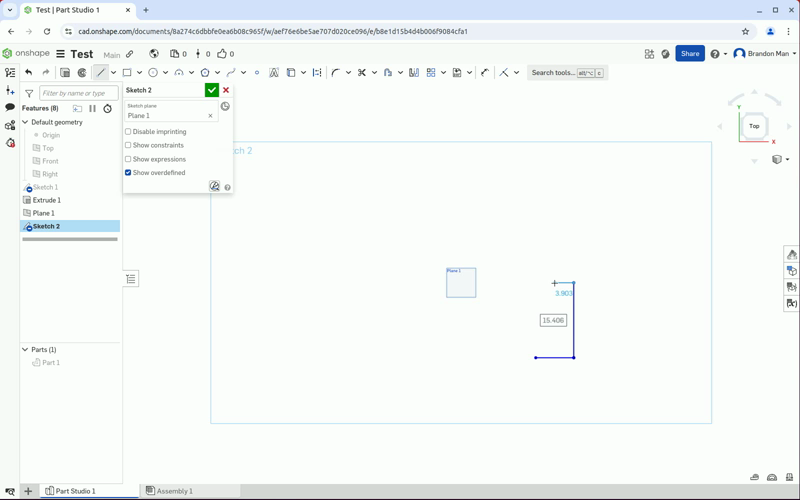
mouse_move(535, 357)
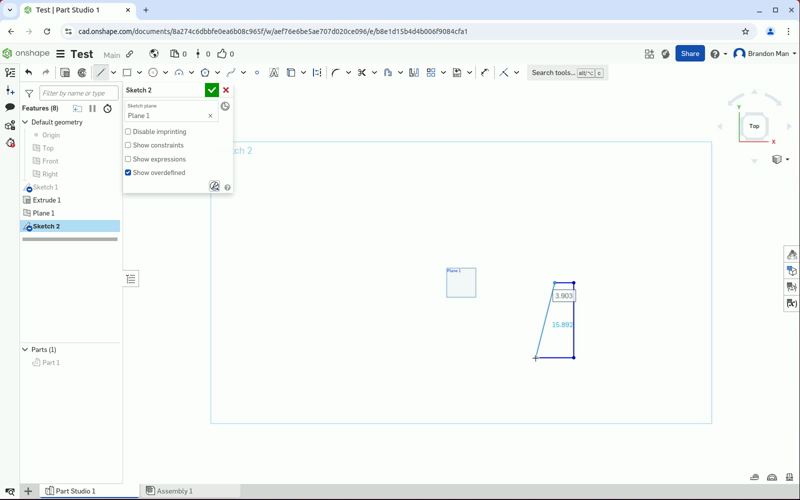
key_up(shift)
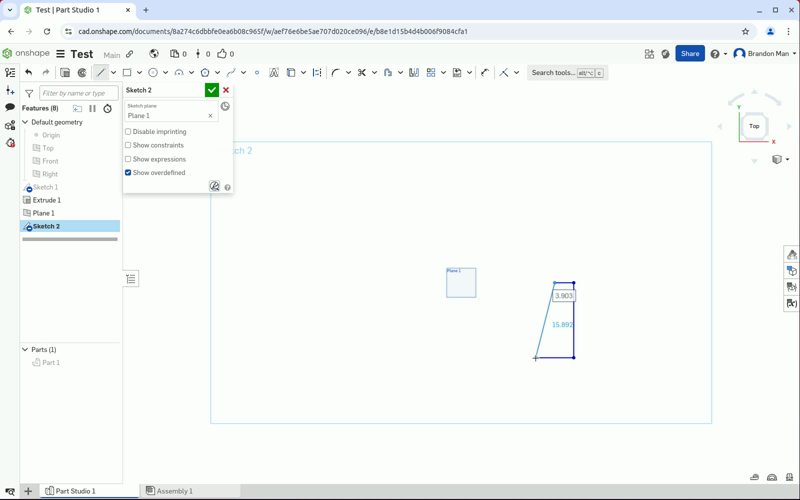
click(535, 357)
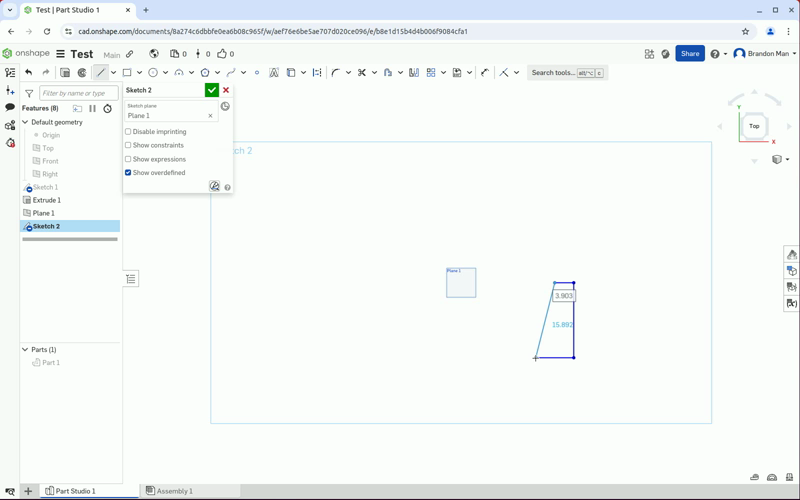
key(esc)
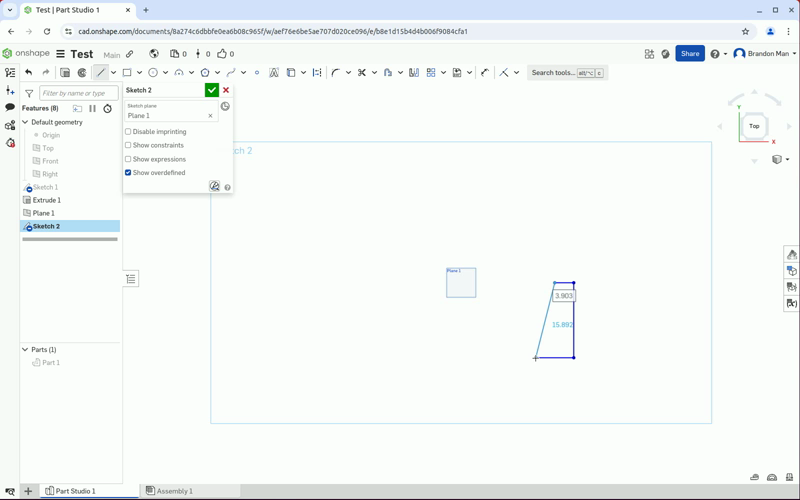
mouse_move(558, 342)
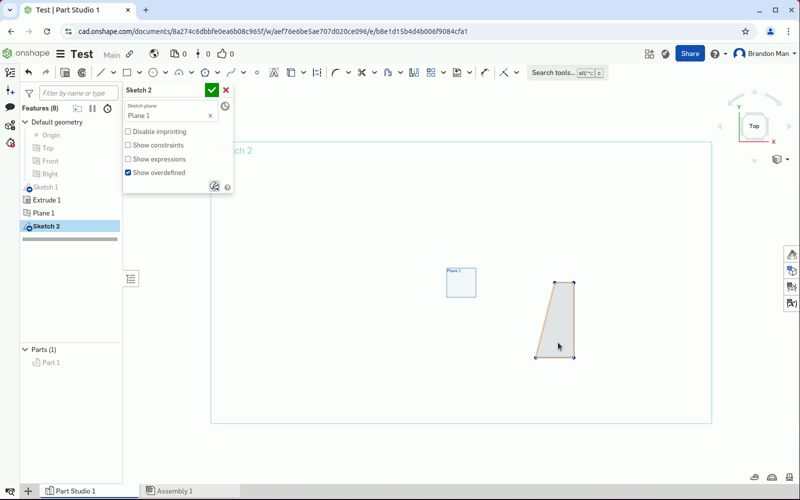
click(558, 342)
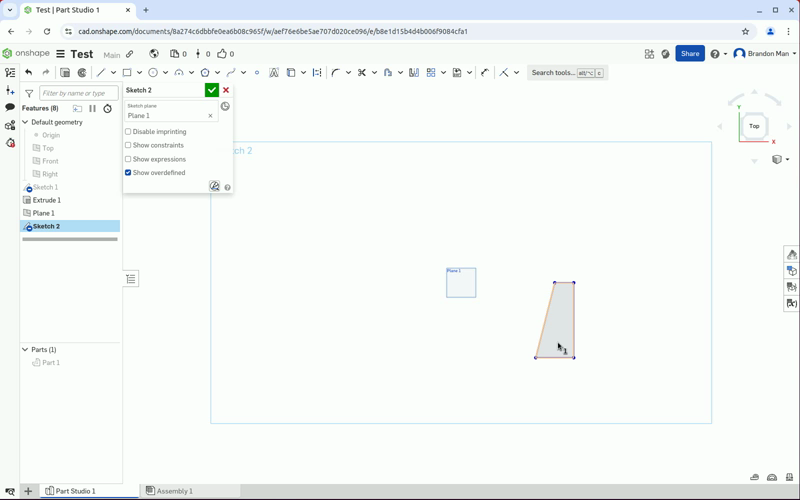
mouse_move(73, 352)
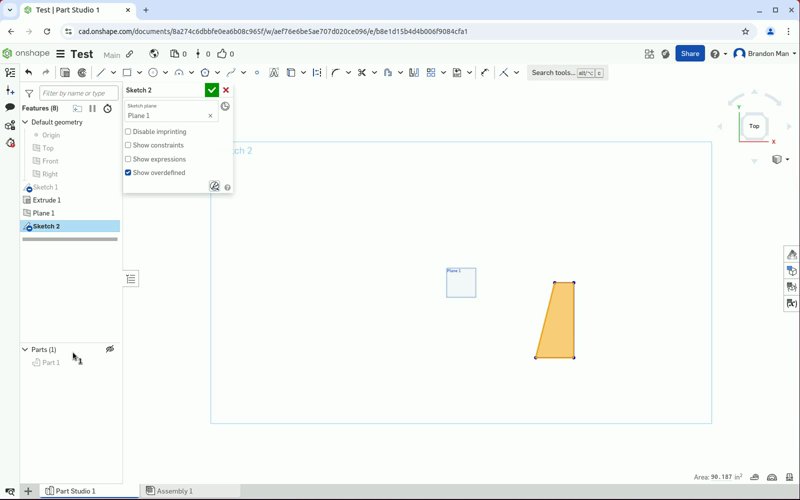
key(shift+y)
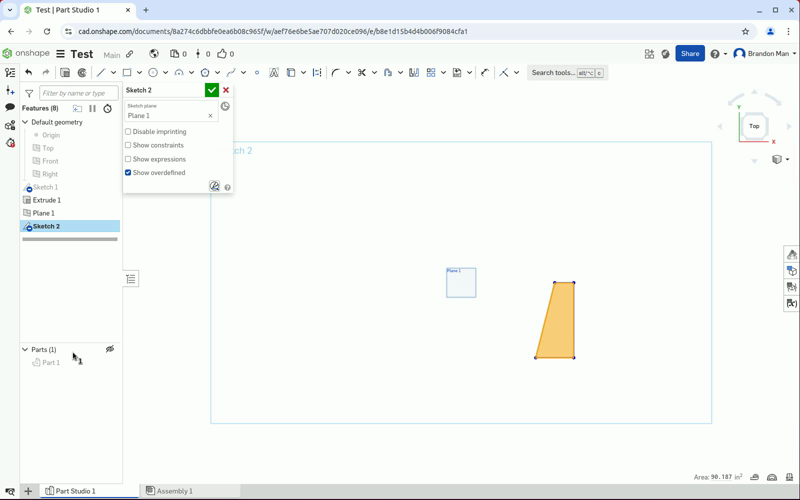
key(shift+e)
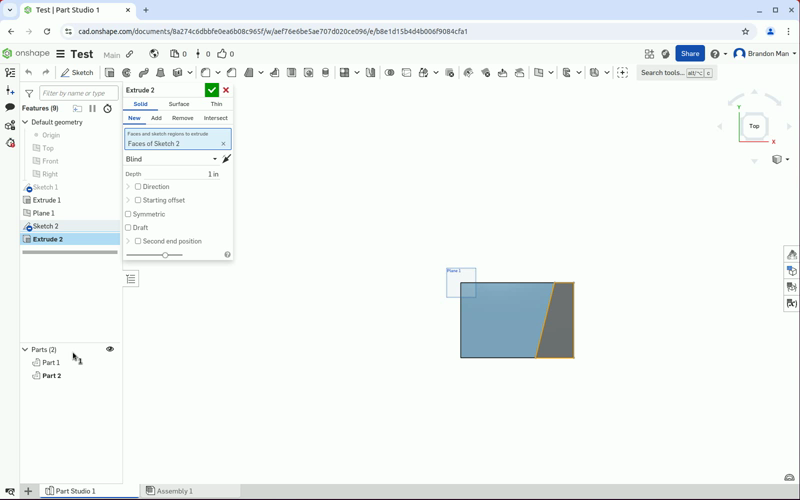
mouse_move(143, 106)
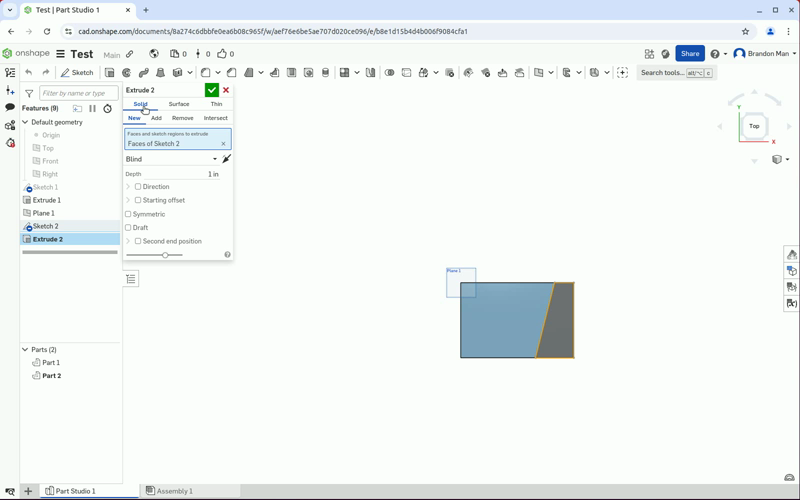
click(143, 106)
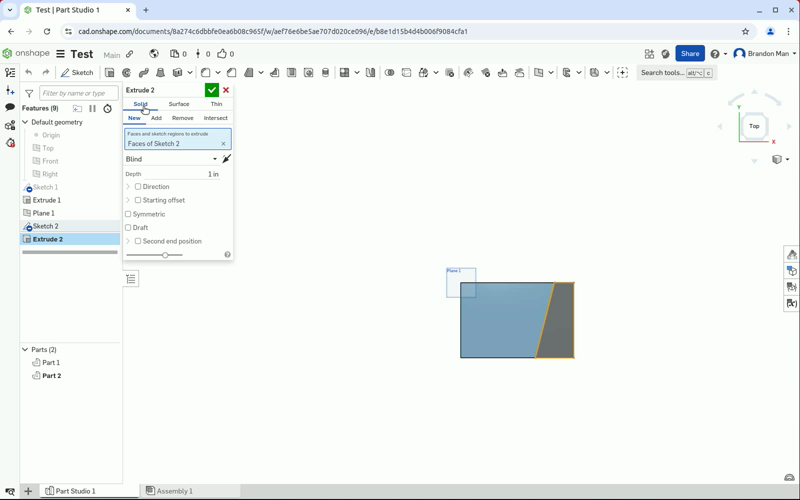
mouse_move(186, 120)
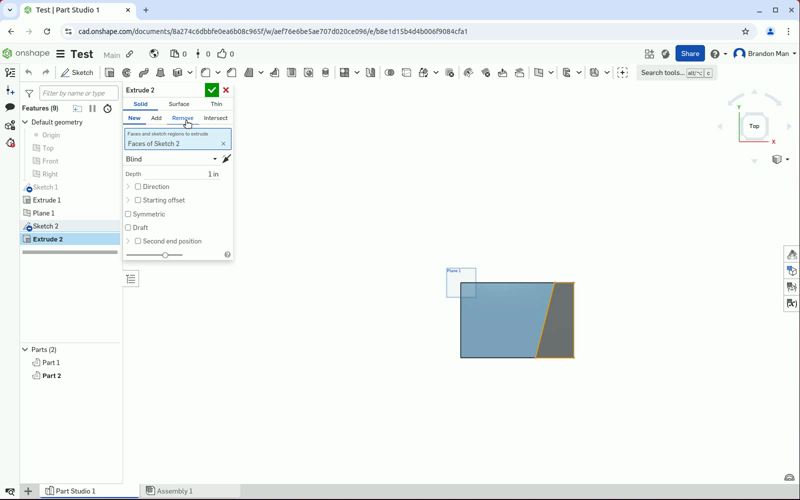
click(186, 120)
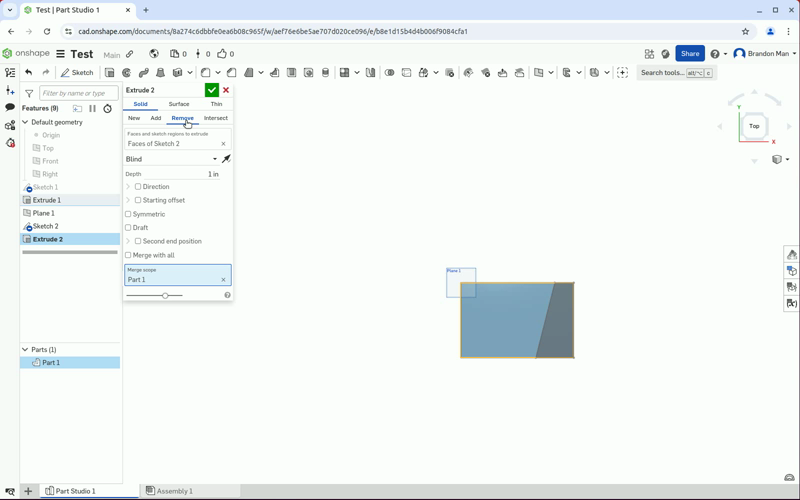
key(tab, 4)
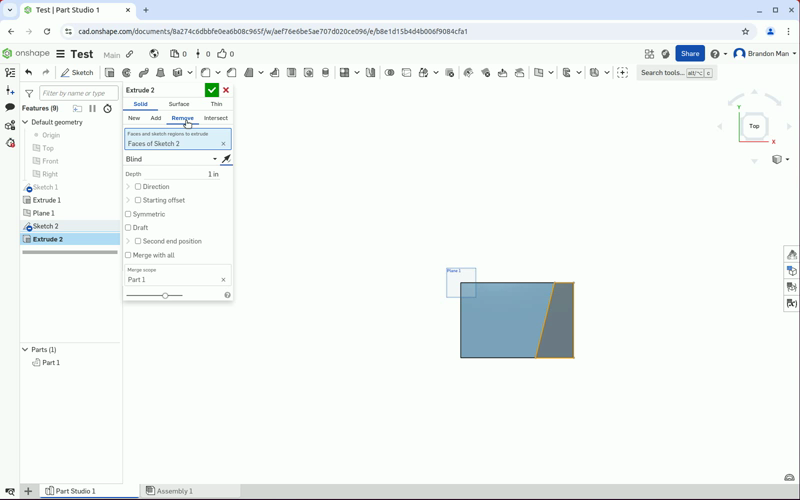
text(11.554)
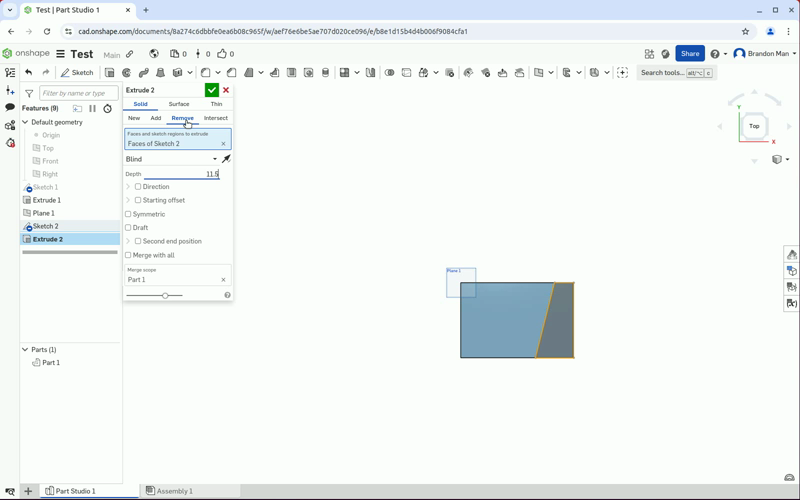
key(tab, 6)
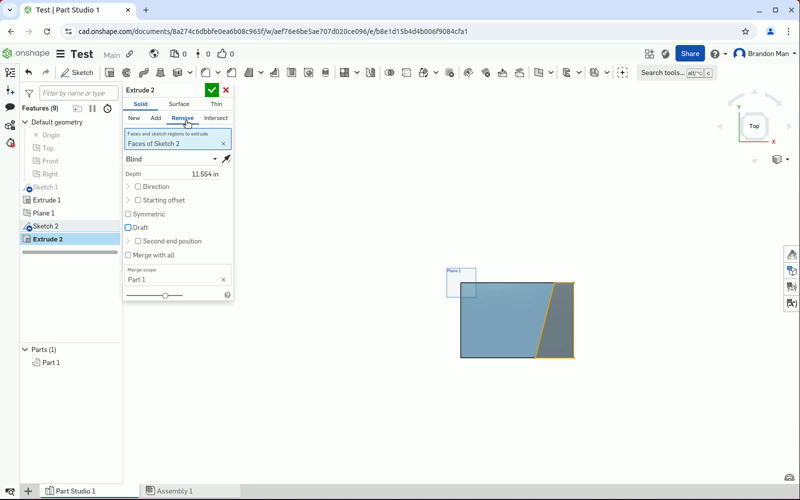
key(space)
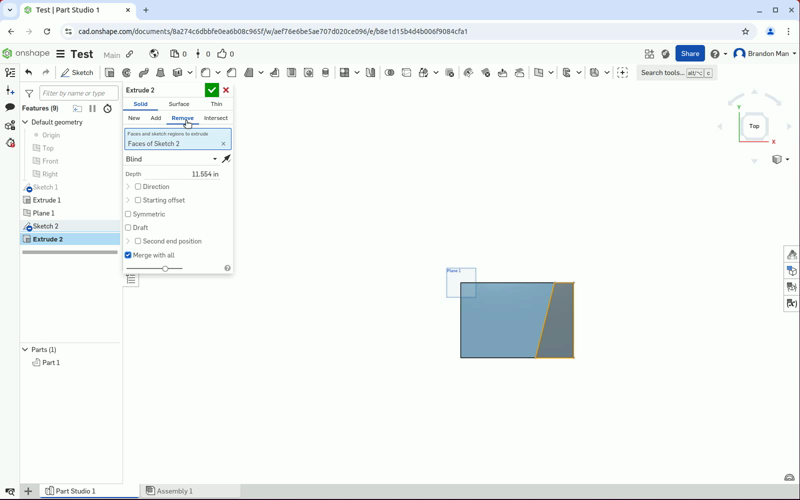
key(enter)
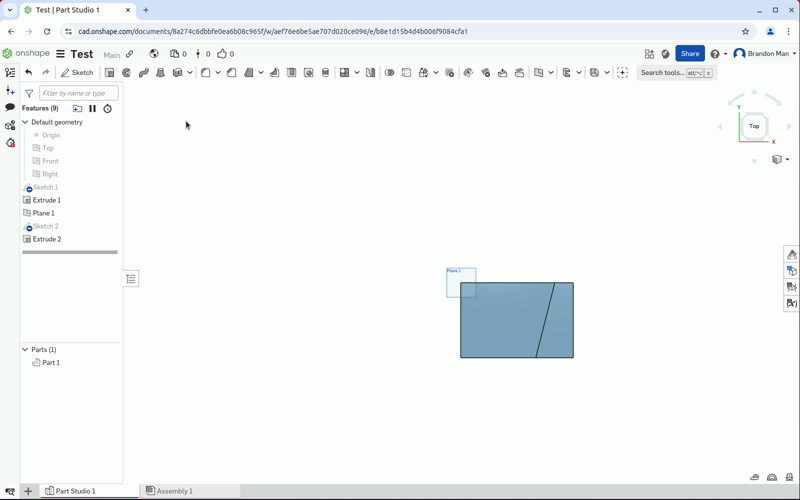
key(shift+h)
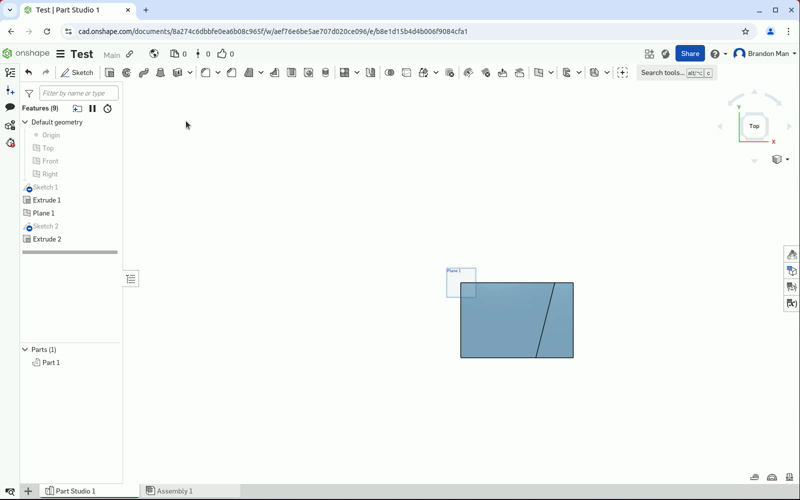
key(shift+h)
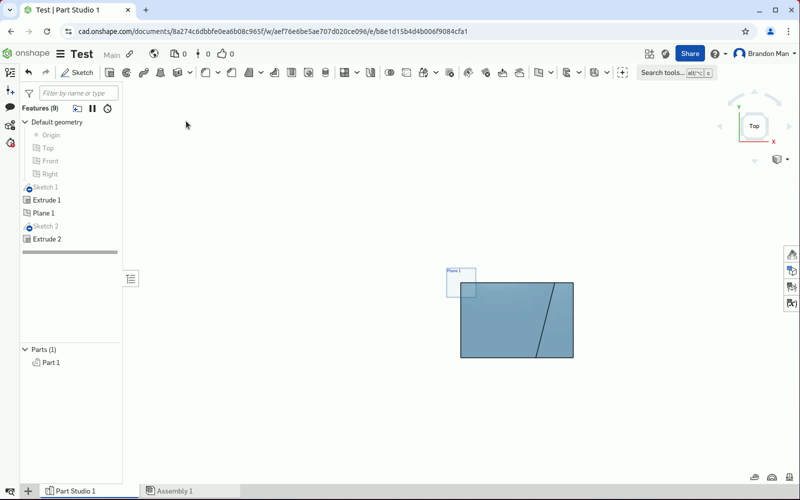
mouse_move(73, 189)
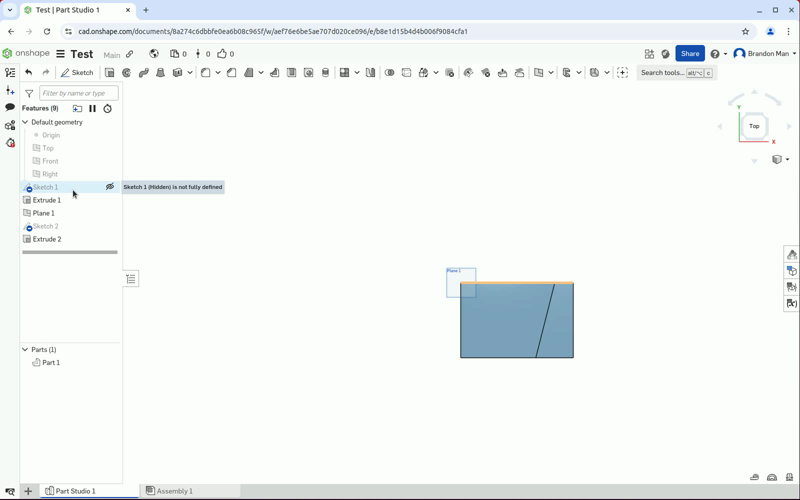
click(73, 189)
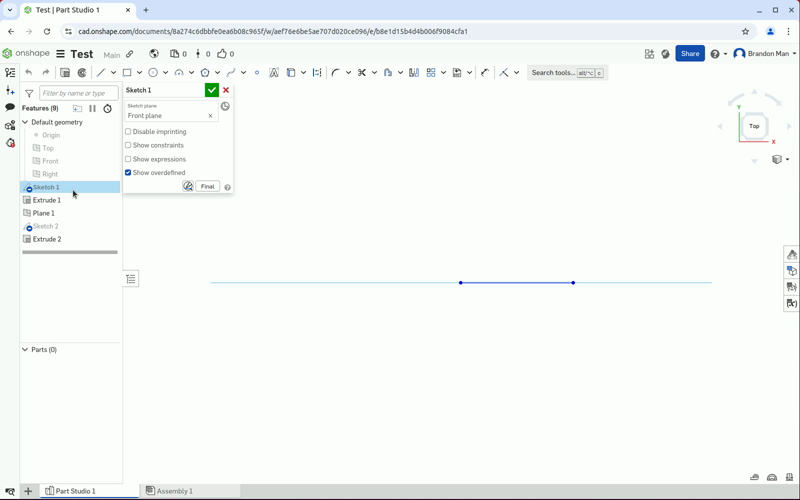
mouse_move(229, 92)
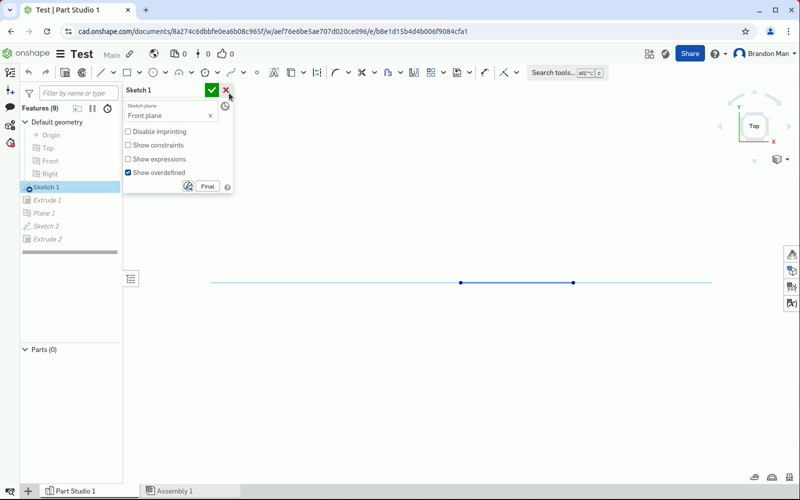
click(229, 92)
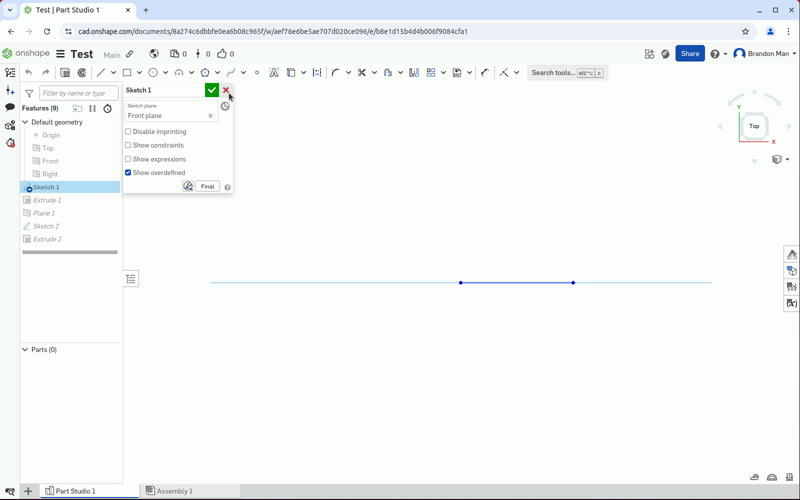
key(shift+s)
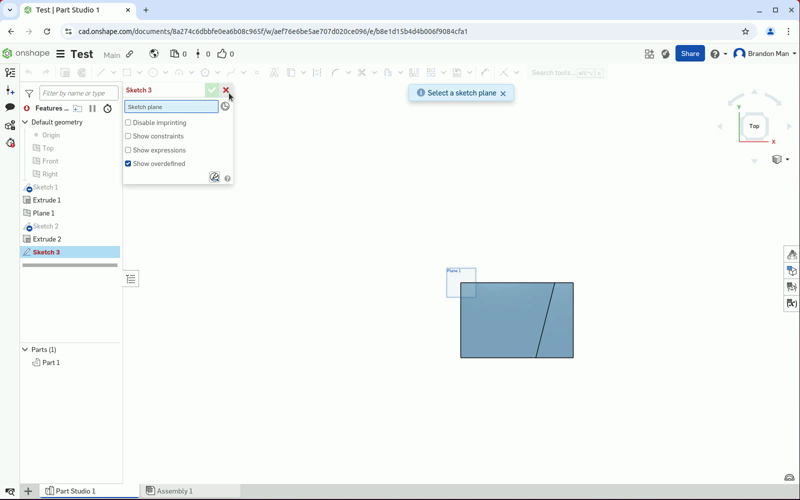
mouse_move(73, 215)
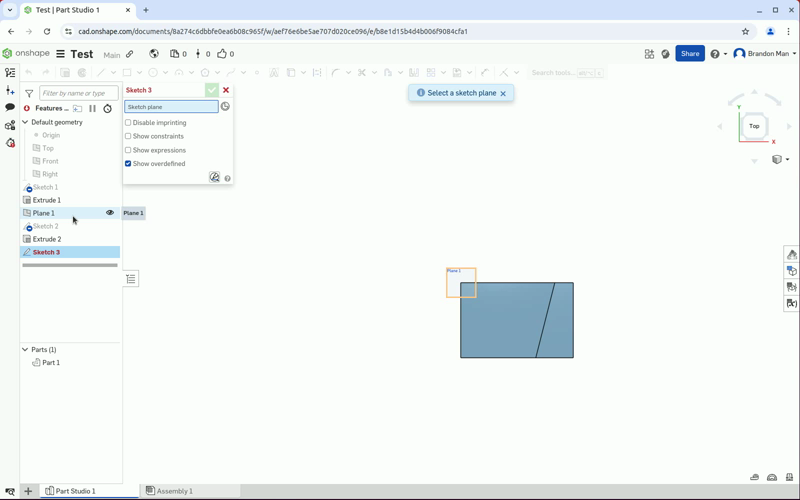
click(73, 215)
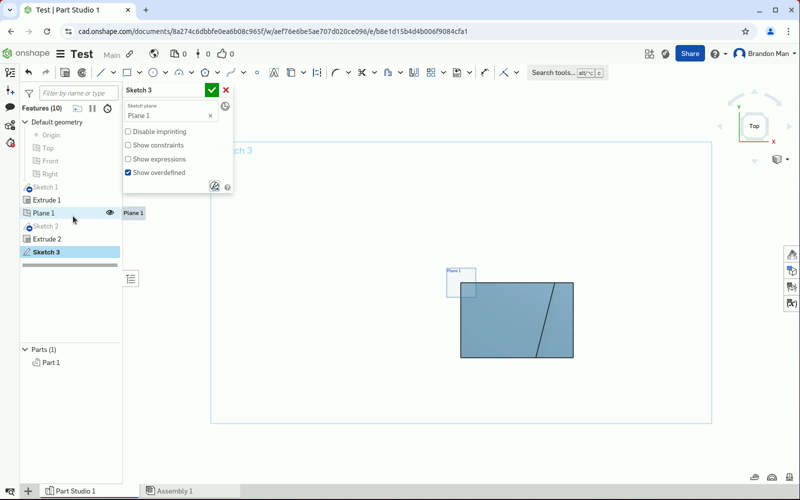
mouse_move(73, 352)
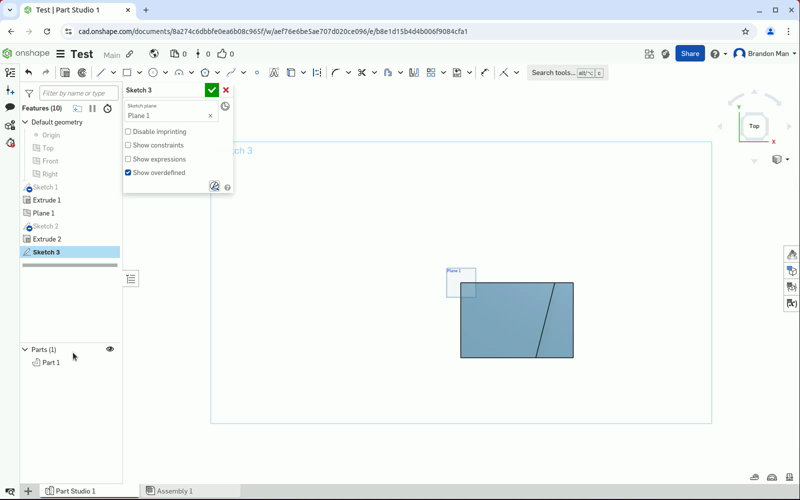
key(y)
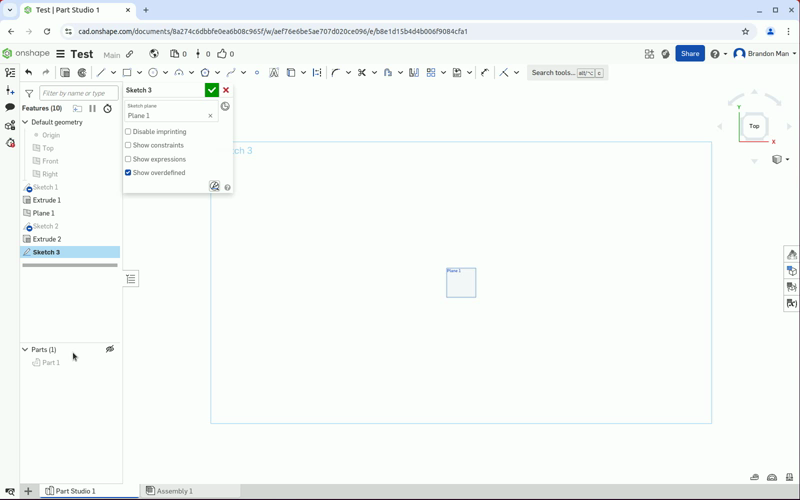
key(l)
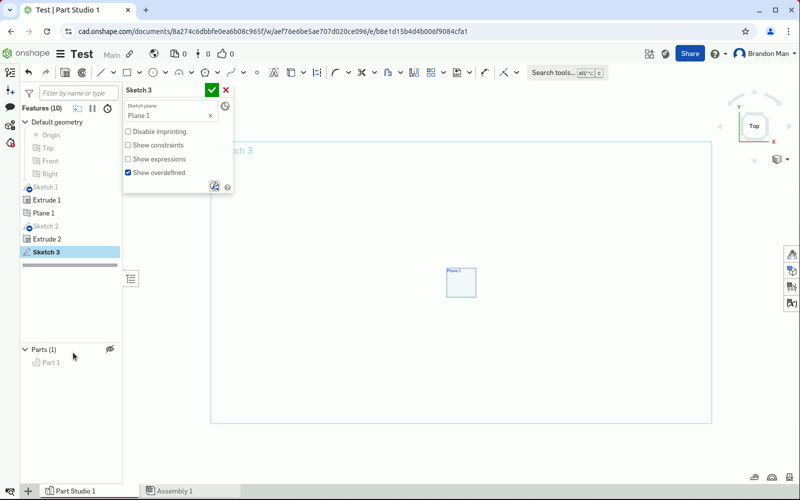
key_down(shift)
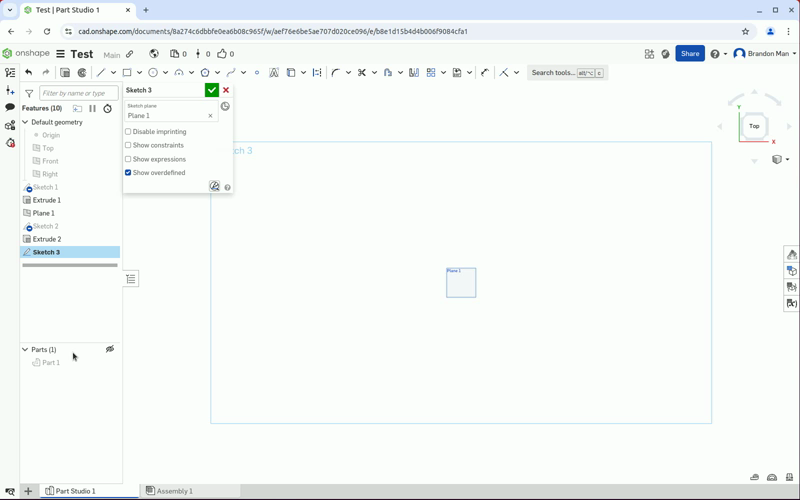
mouse_move(516, 357)
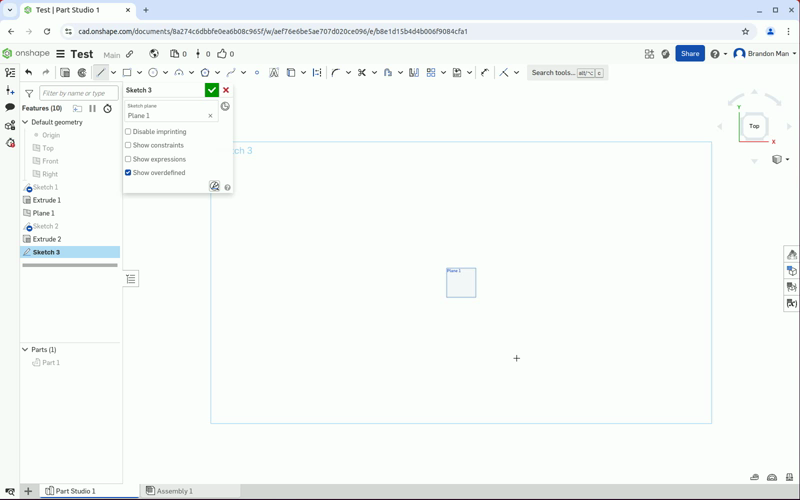
click(516, 357)
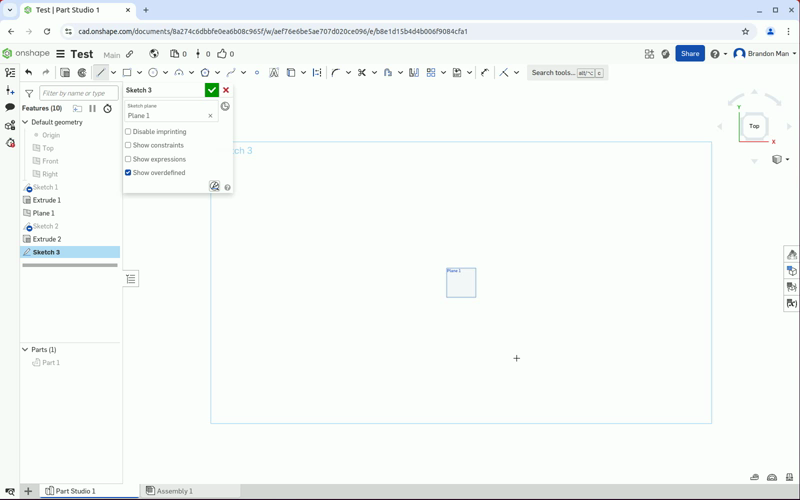
key_up(shift)
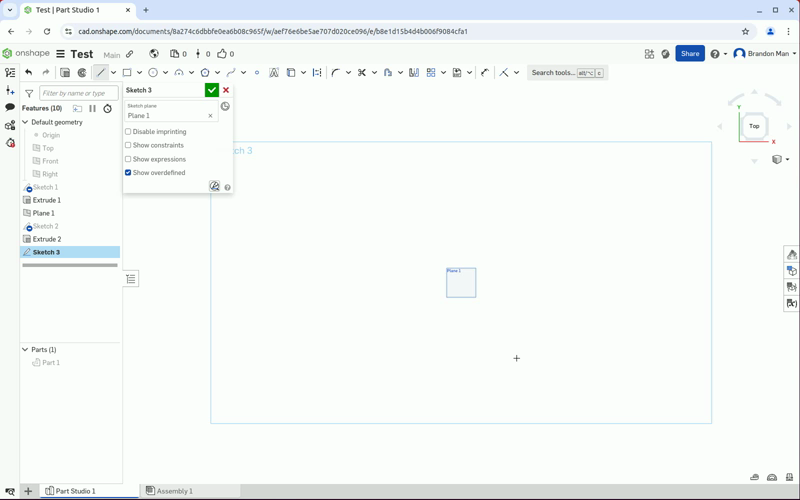
key_down(shift)
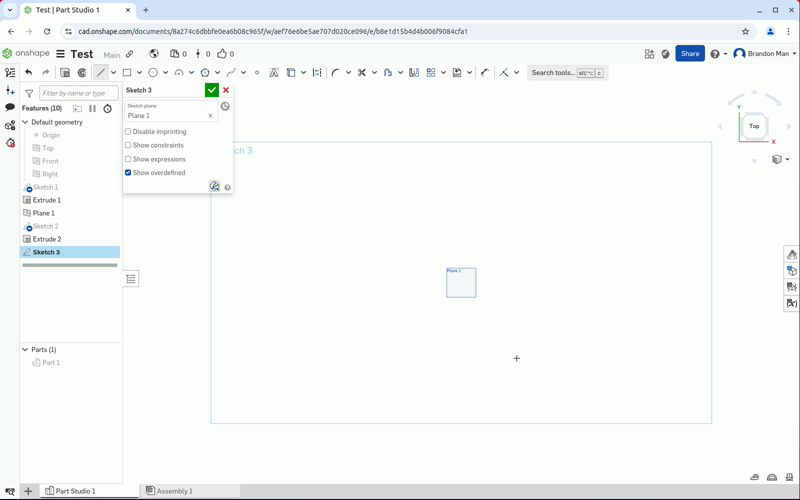
mouse_move(546, 357)
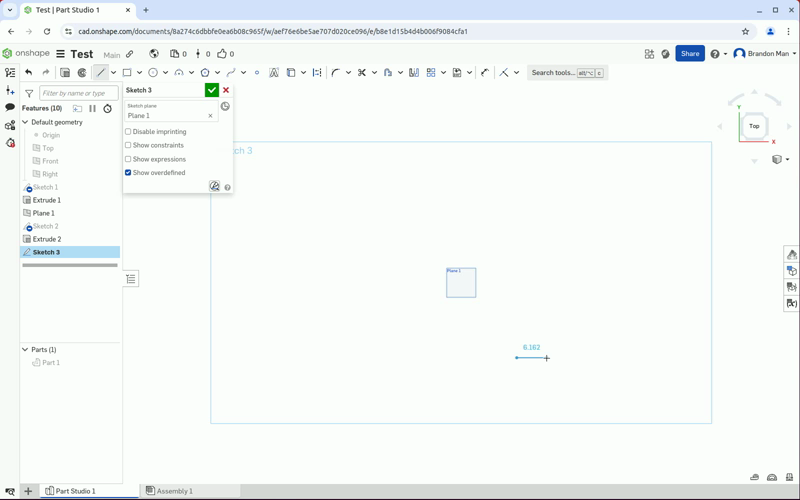
mouse_move(536, 357)
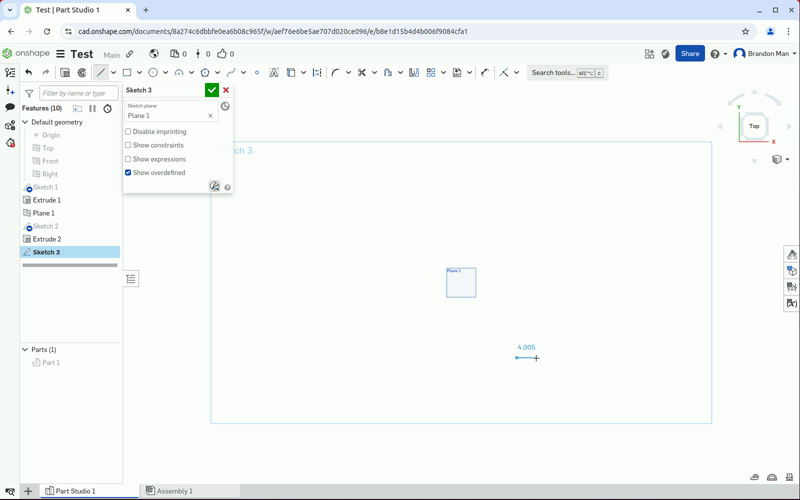
click(536, 357)
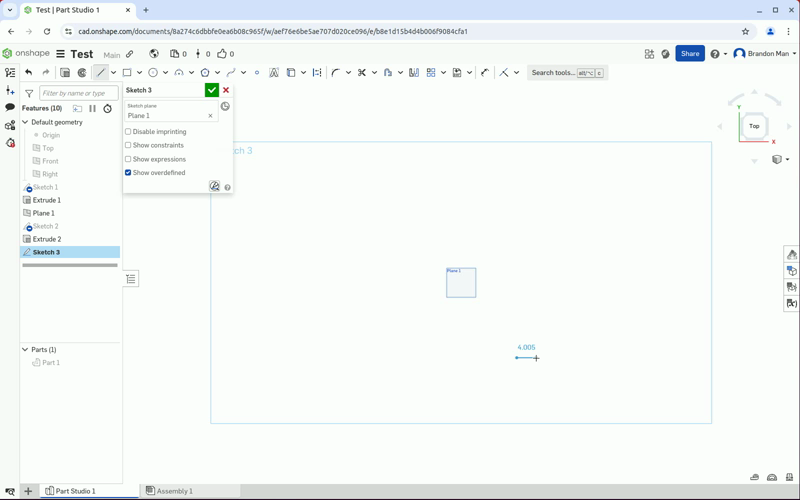
key_up(shift)
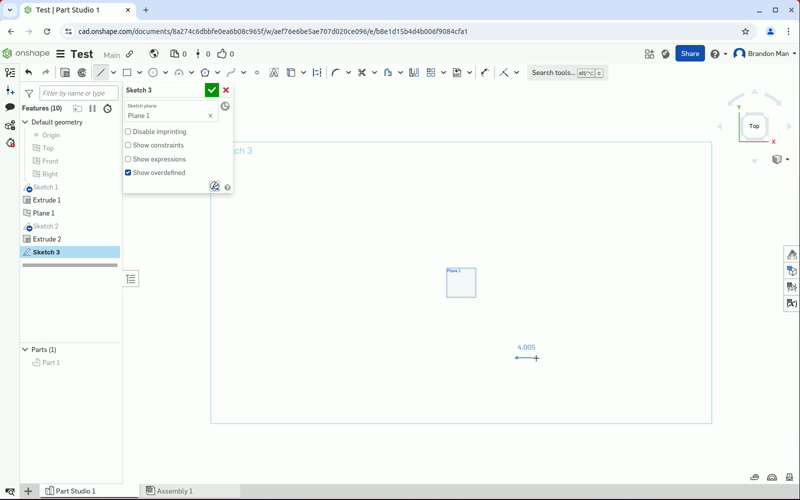
key_down(shift)
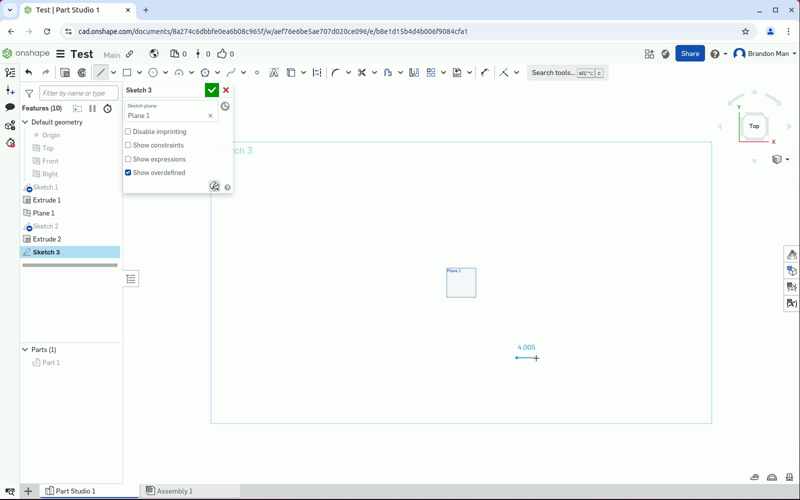
mouse_move(555, 282)
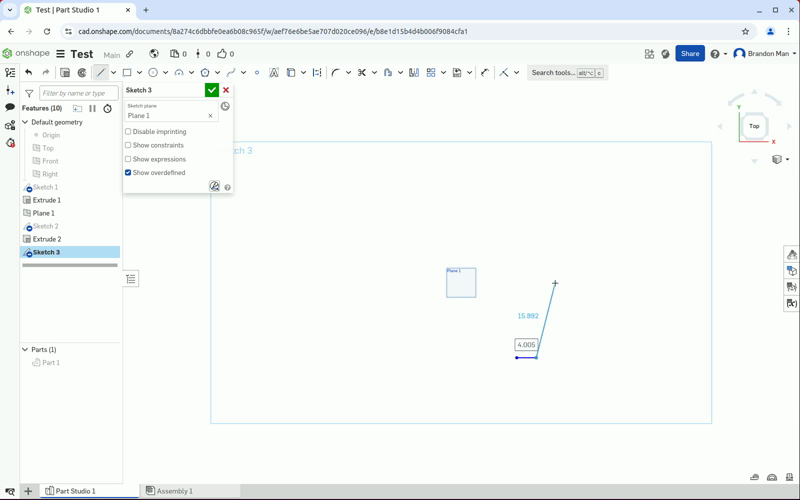
click(555, 282)
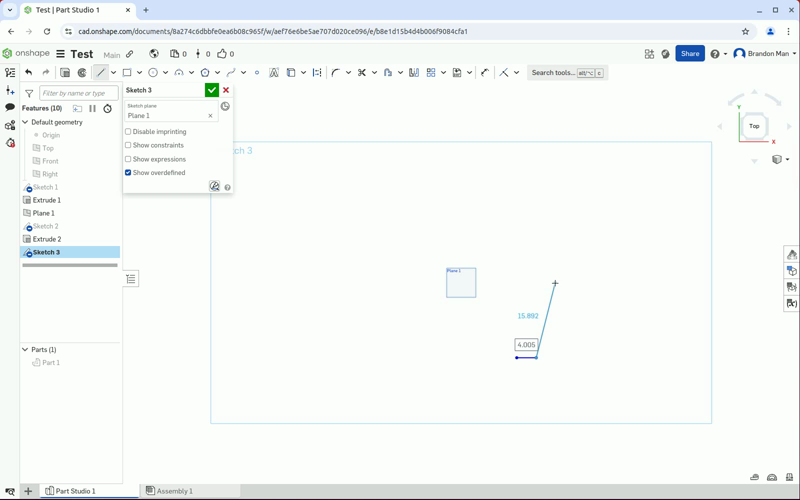
key_up(shift)
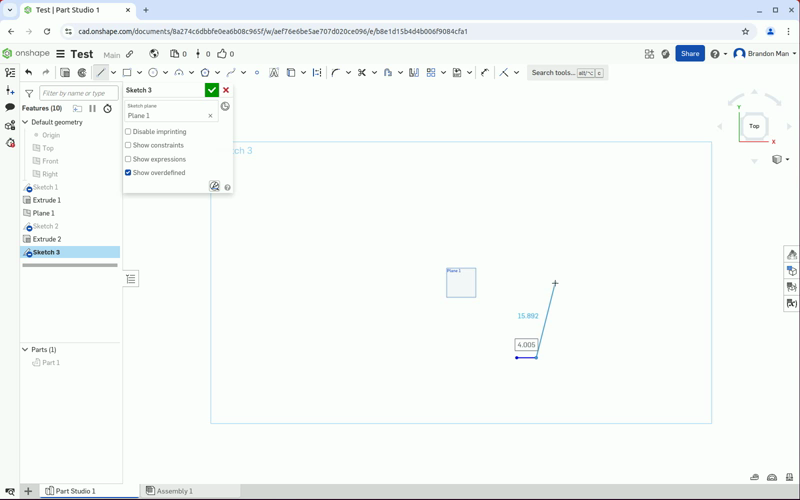
key_down(shift)
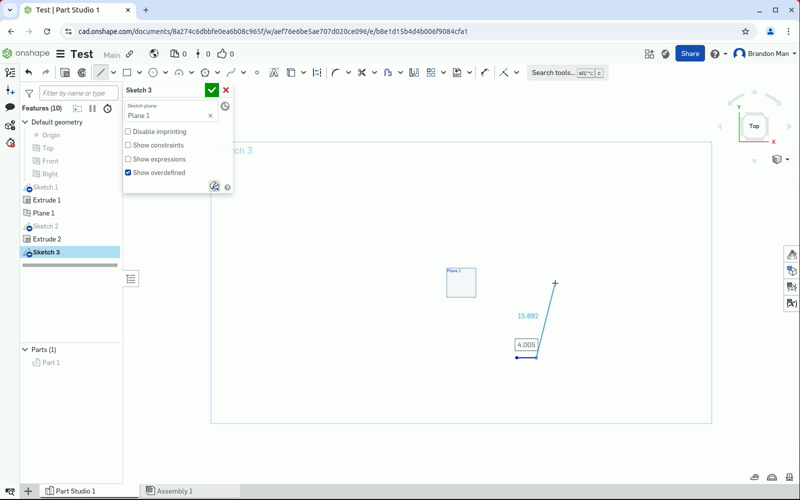
mouse_move(585, 282)
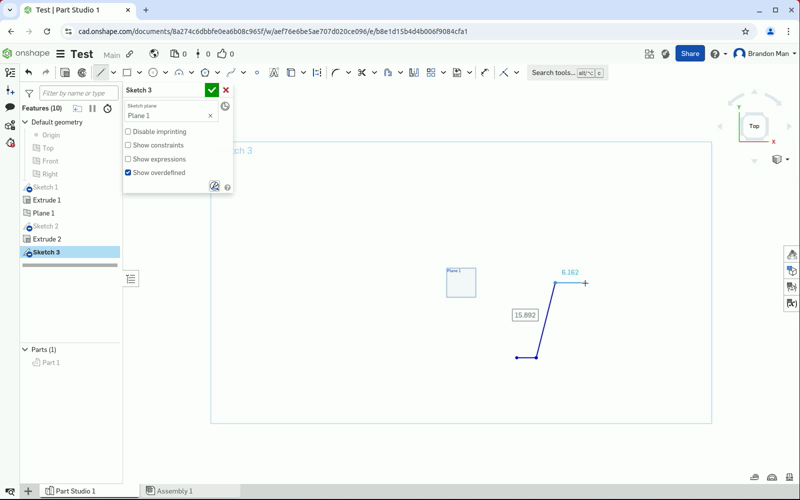
mouse_move(536, 282)
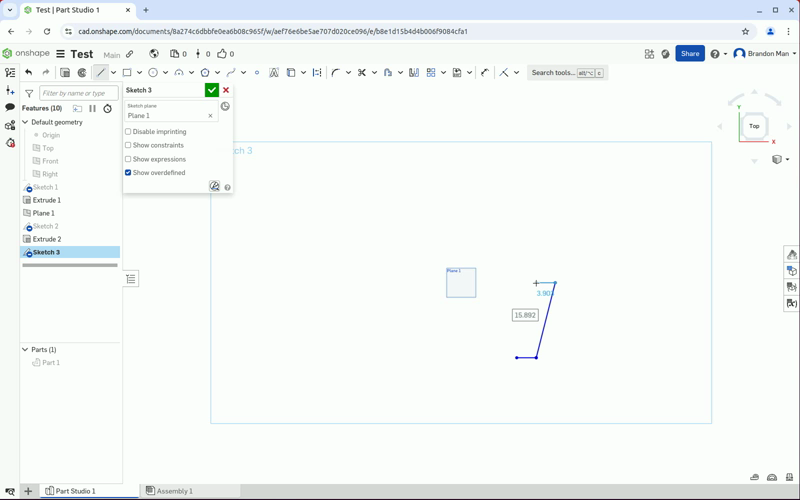
click(536, 282)
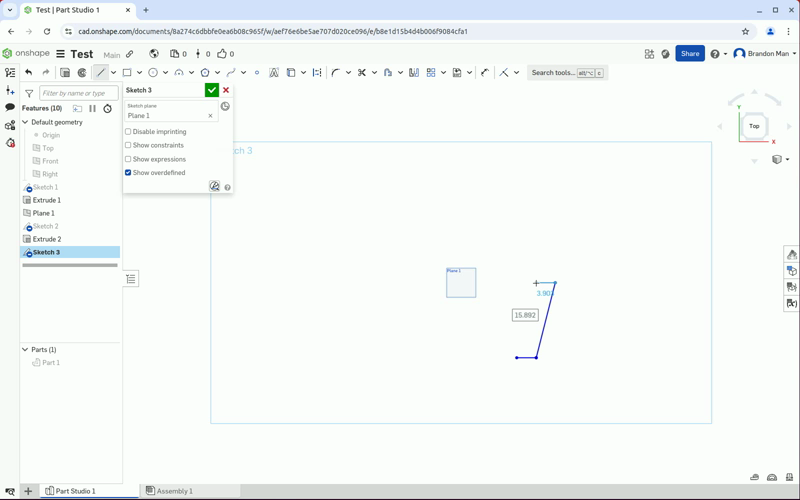
key_up(shift)
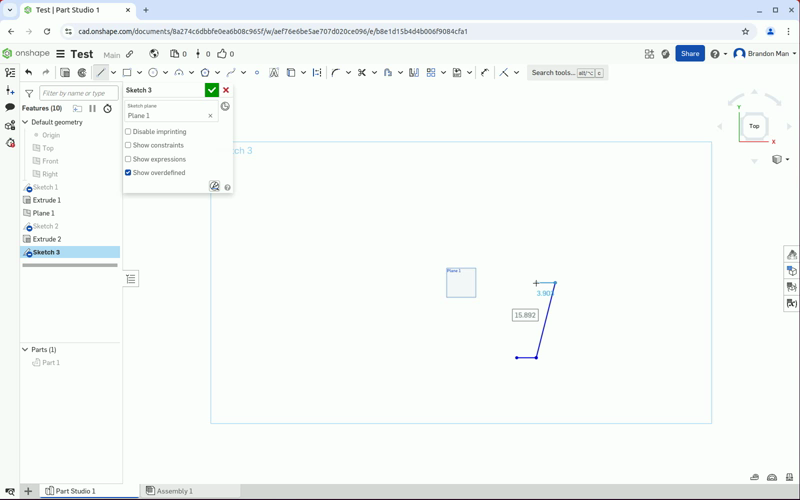
key_down(shift)
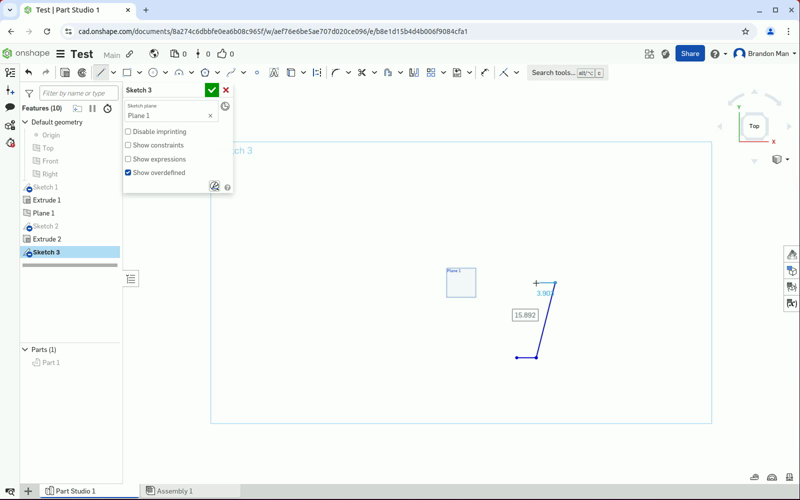
mouse_move(516, 357)
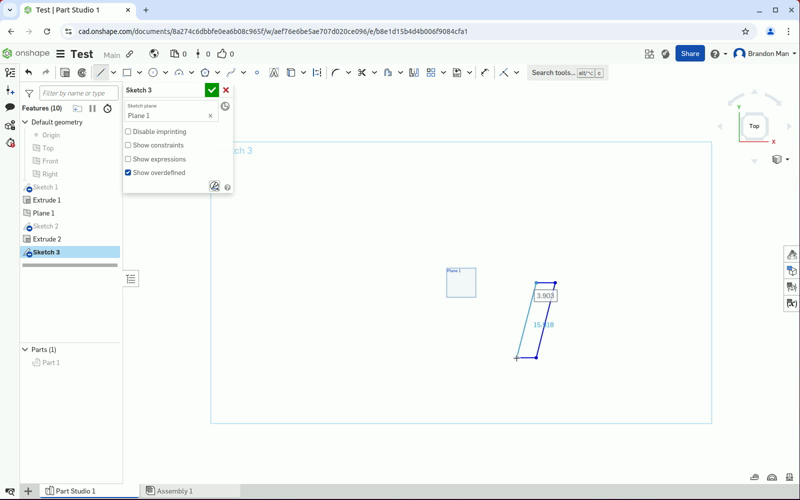
key_up(shift)
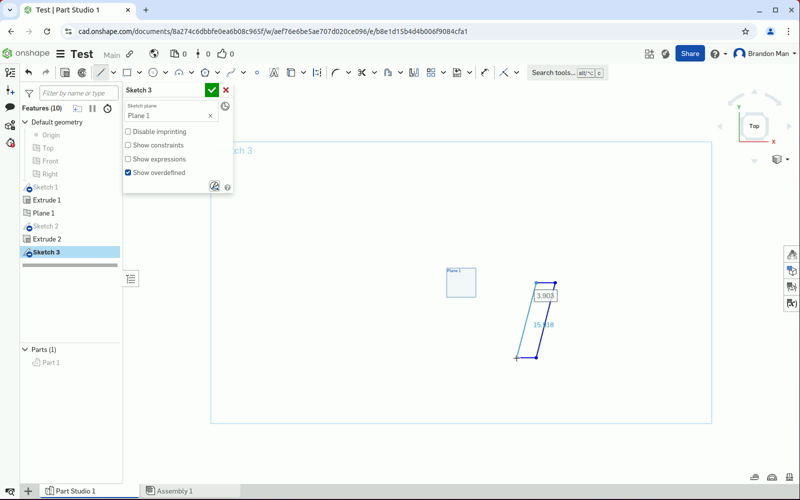
click(516, 357)
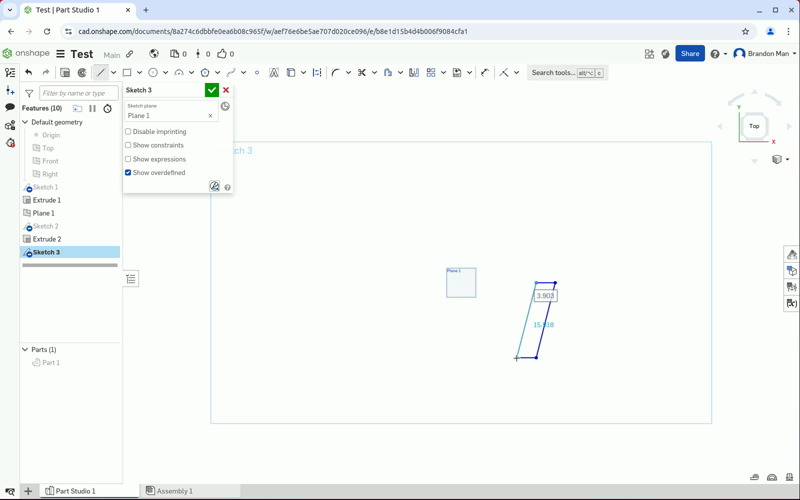
key(esc)
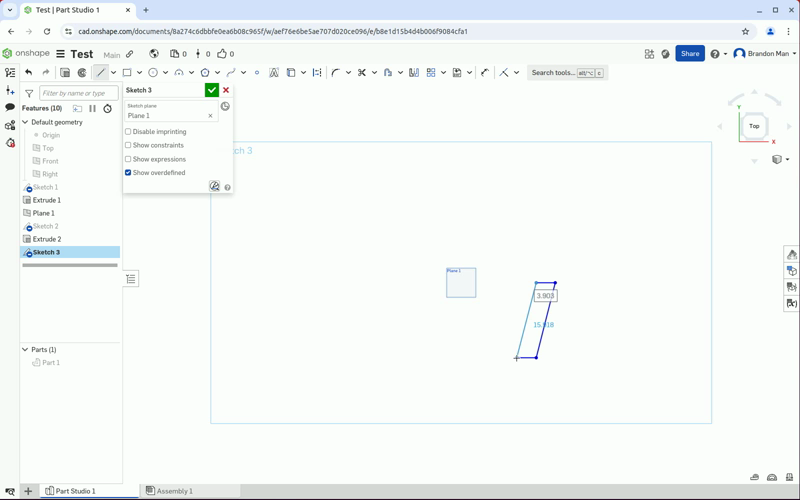
mouse_move(541, 299)
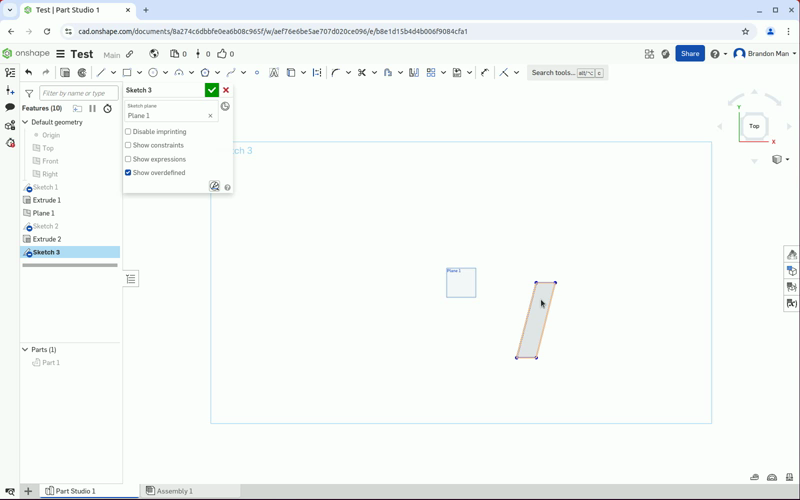
scroll(6)
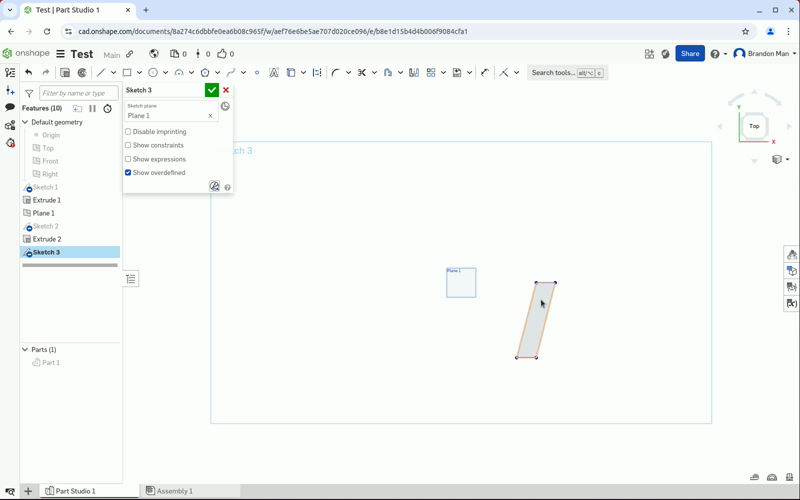
scroll(6)
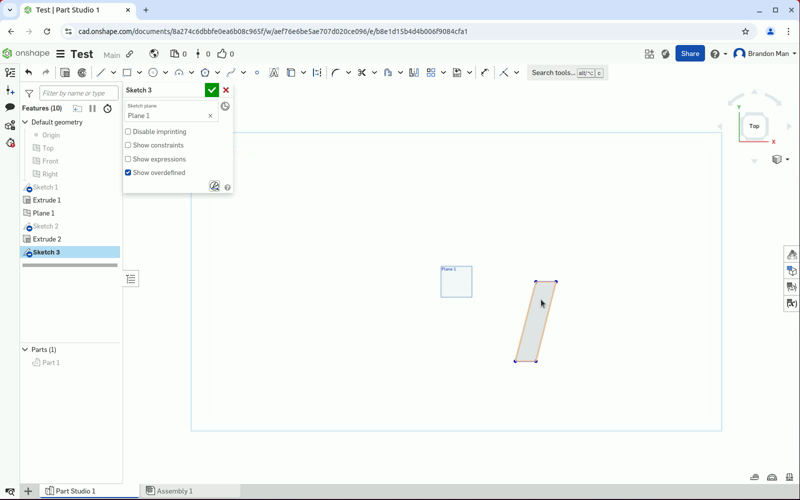
scroll(6)
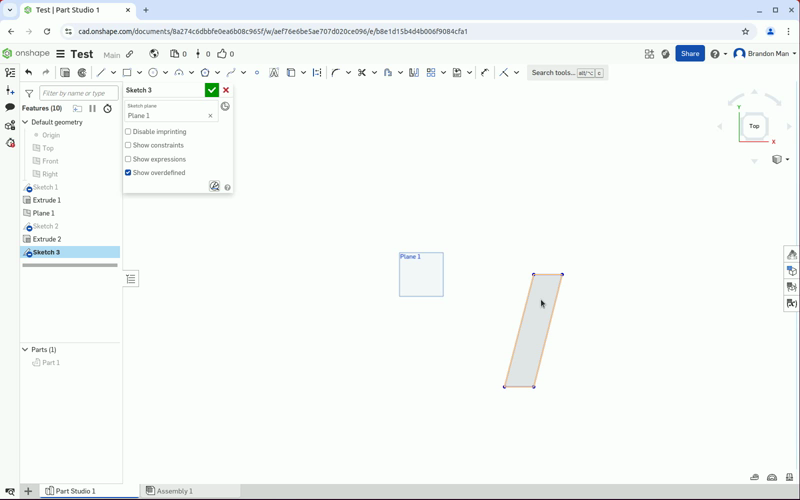
scroll(6)
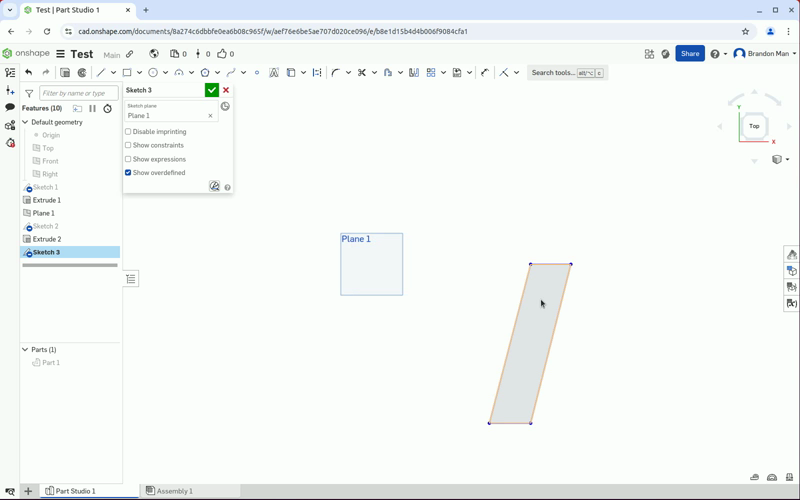
scroll(6)
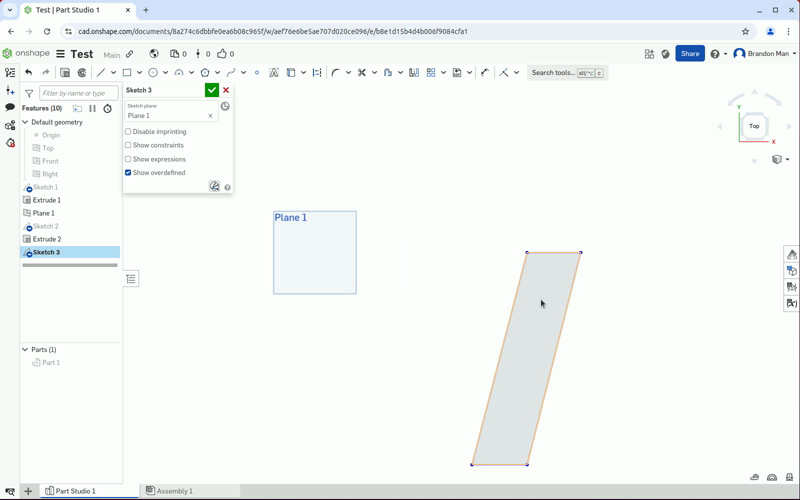
scroll(6)
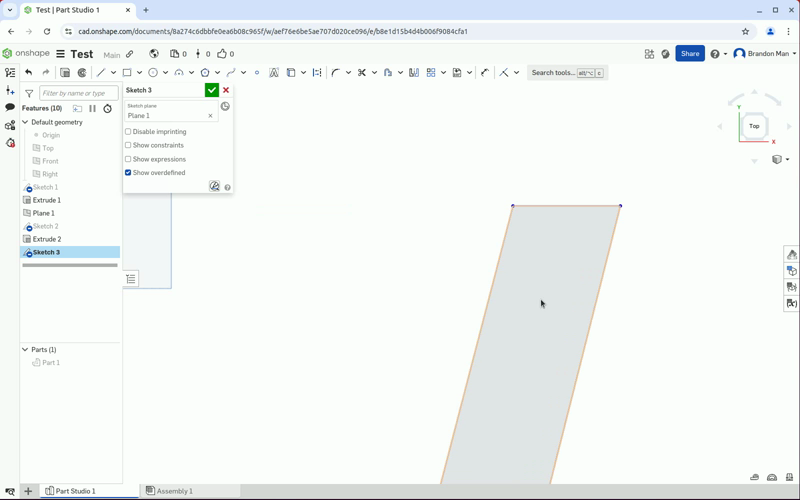
scroll(6)
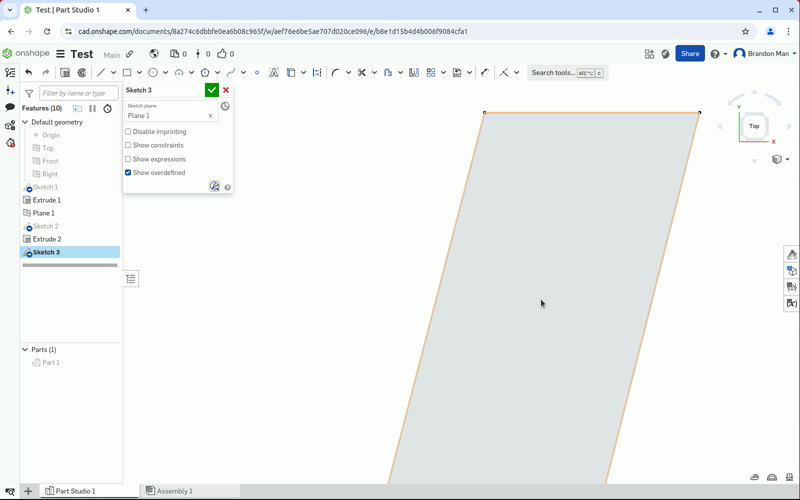
click(541, 299)
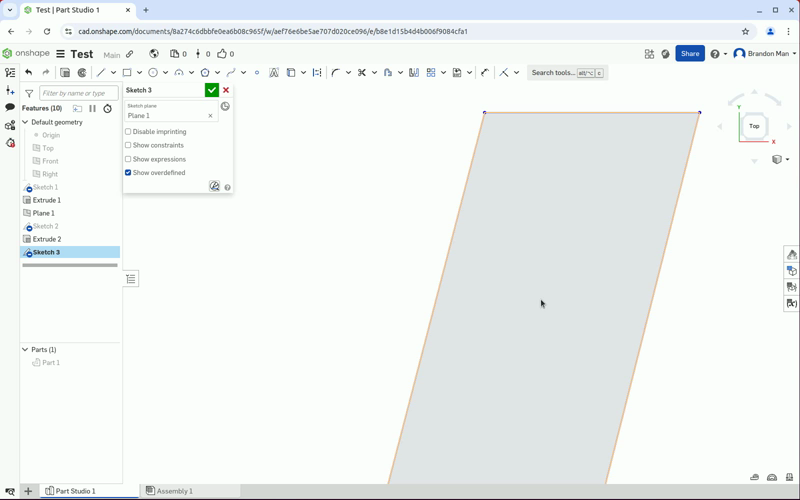
scroll(-6)
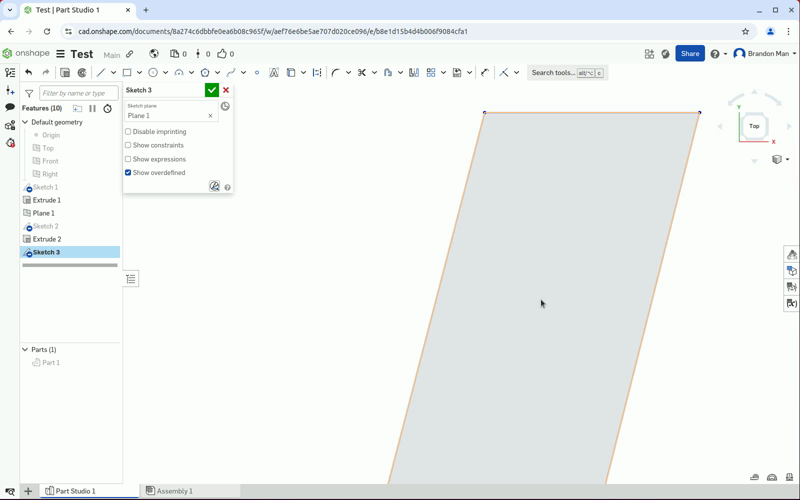
scroll(-6)
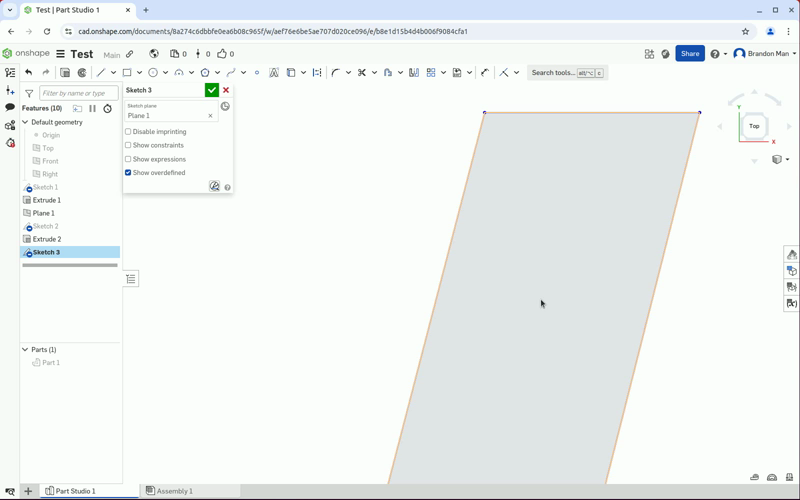
scroll(-6)
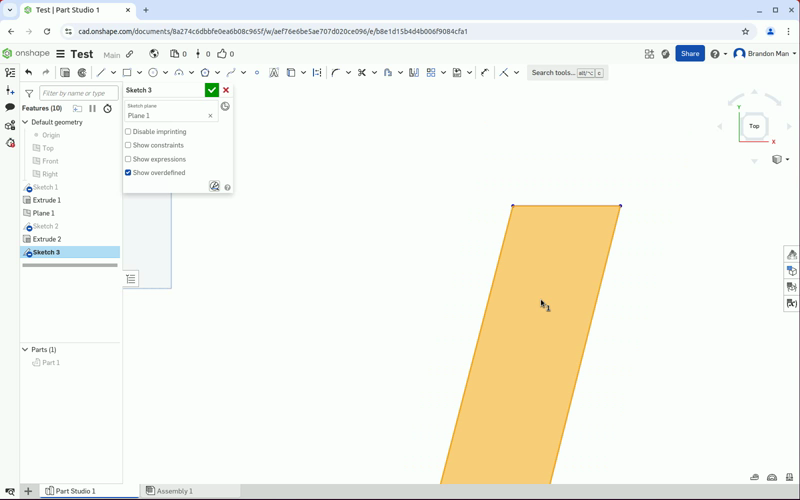
scroll(-6)
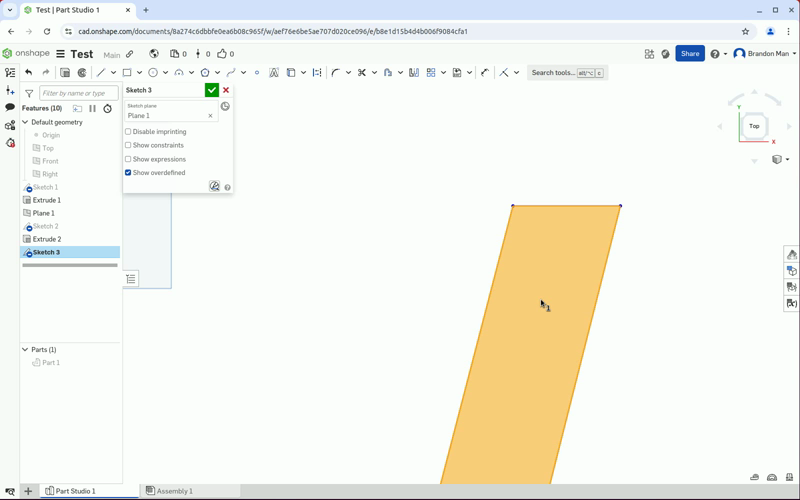
scroll(-6)
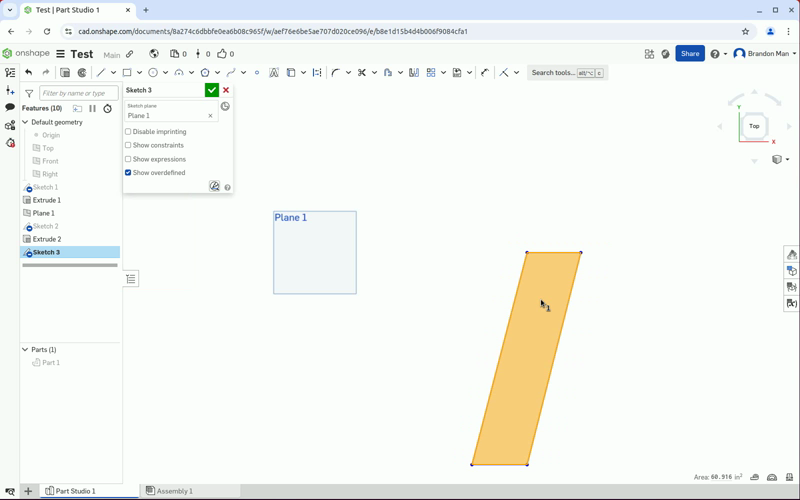
scroll(-6)
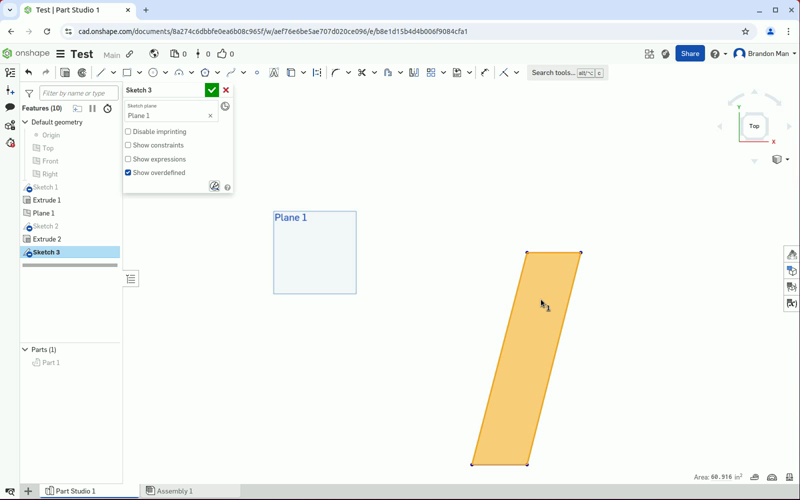
scroll(-6)
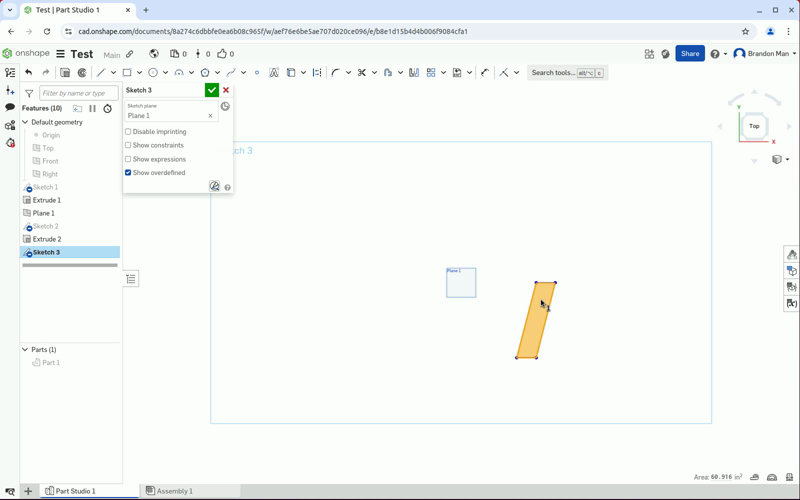
mouse_move(73, 352)
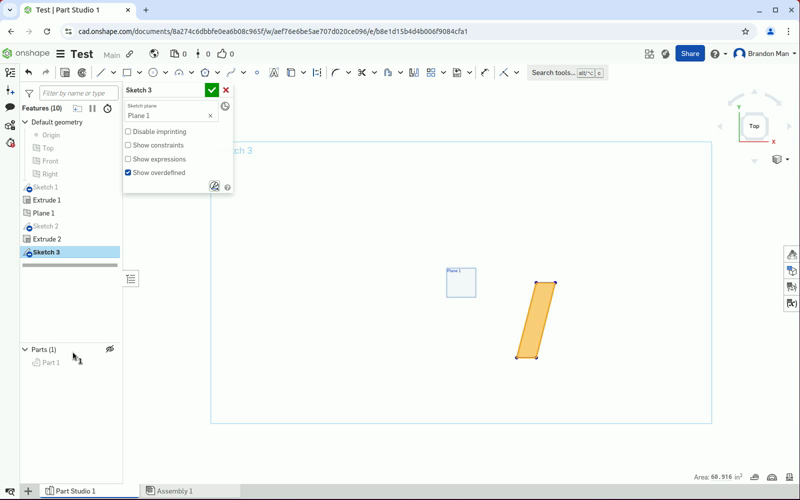
key(shift+y)
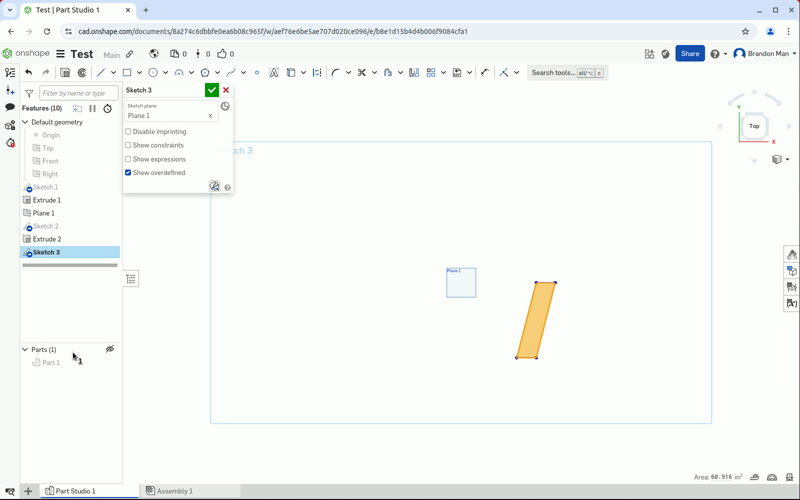
key(shift+e)
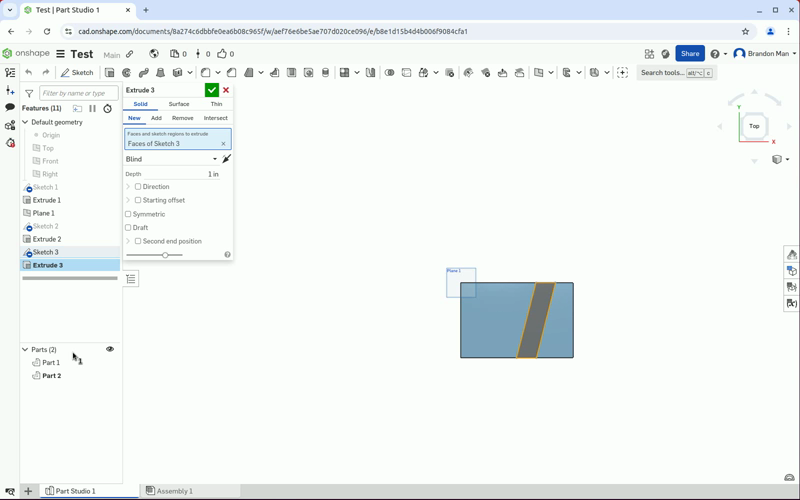
mouse_move(143, 106)
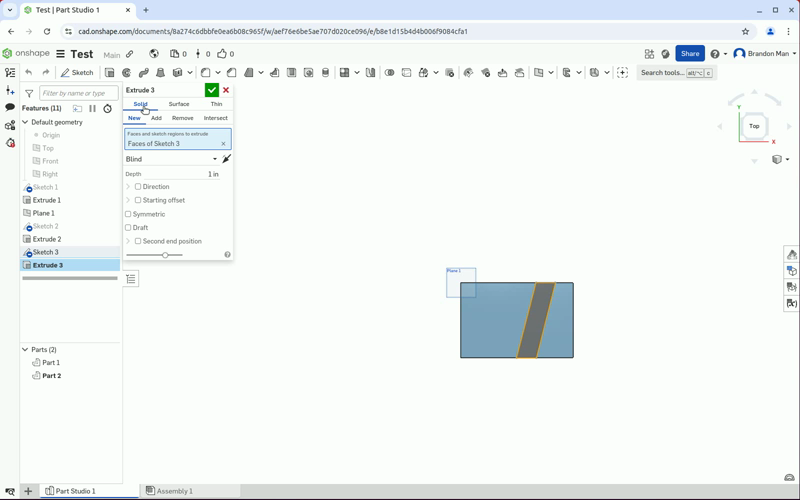
click(143, 106)
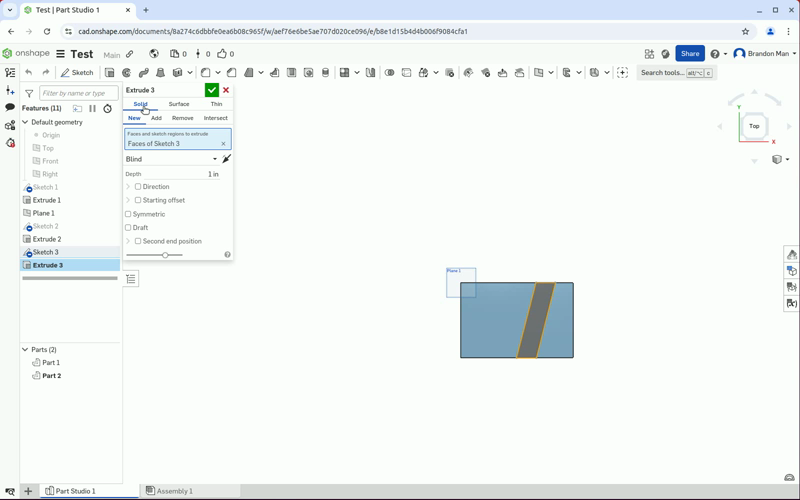
mouse_move(186, 120)
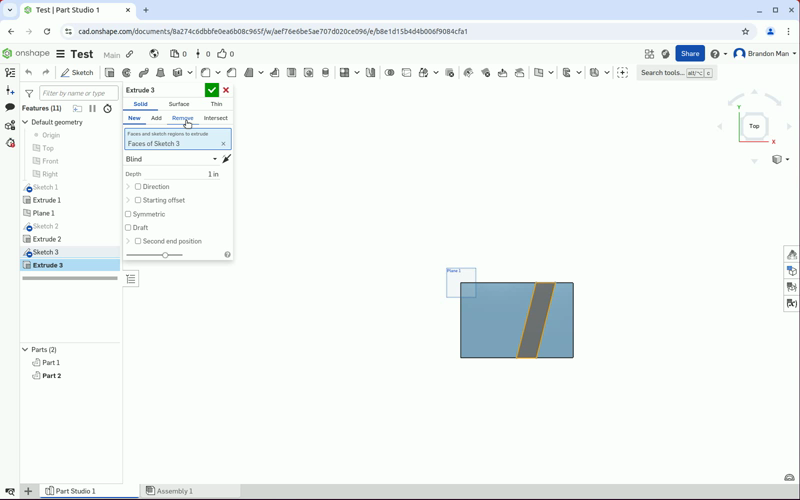
click(186, 120)
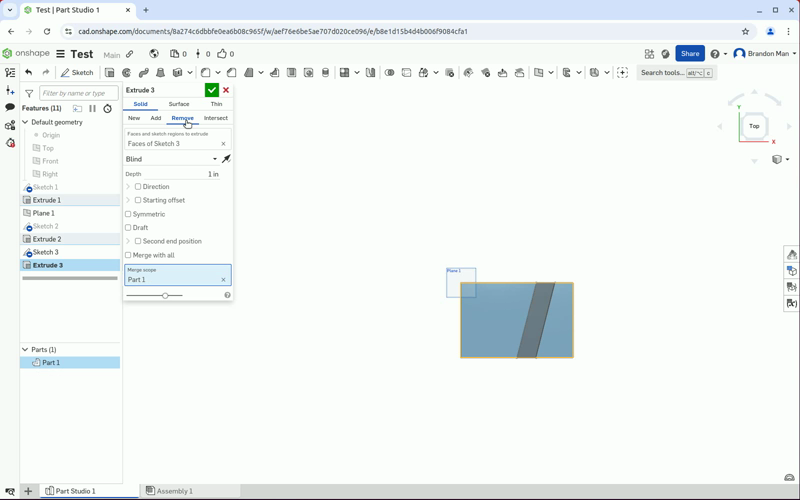
key(tab, 4)
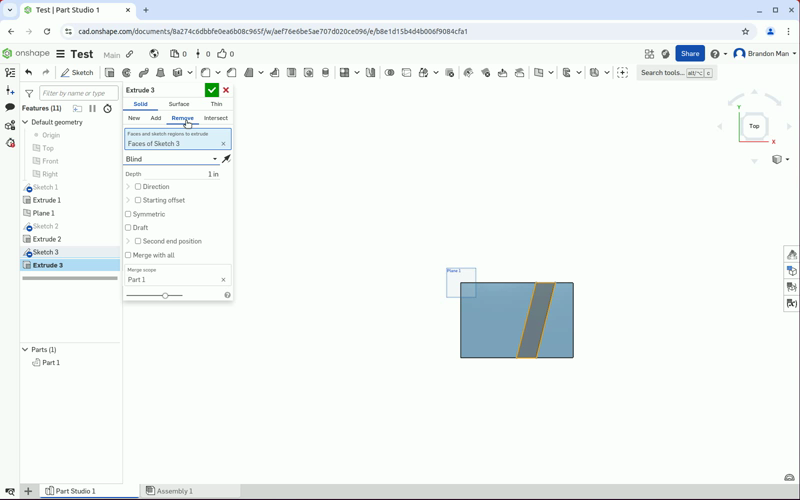
text(3.851)
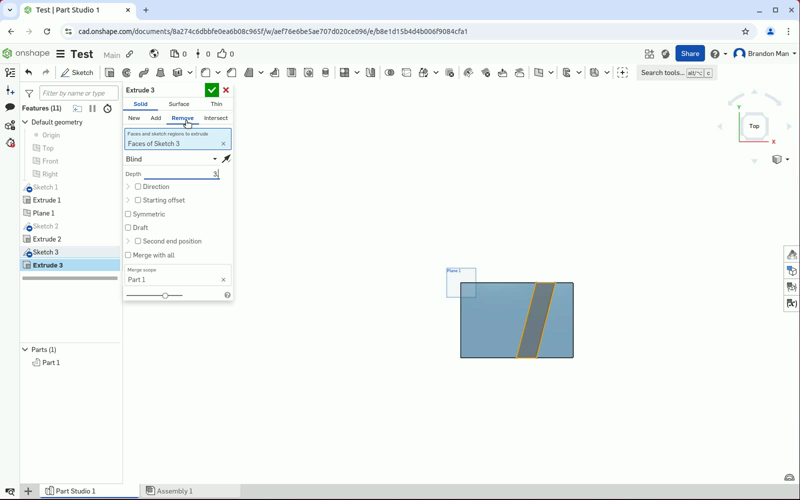
key(tab, 6)
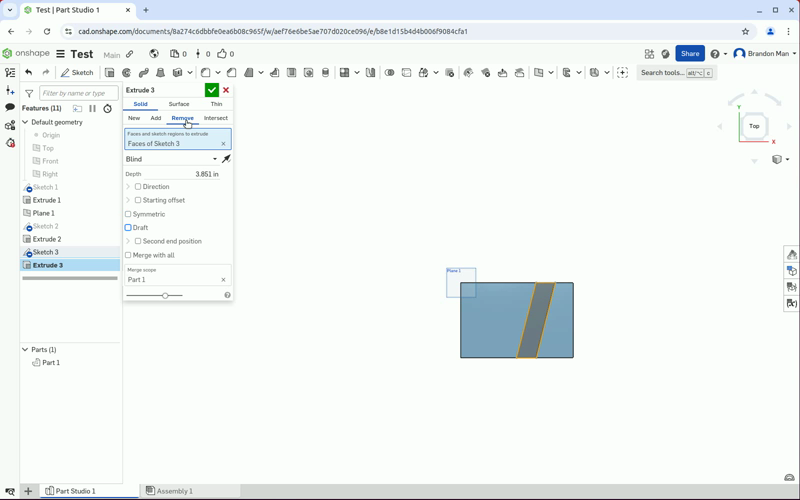
key(space)
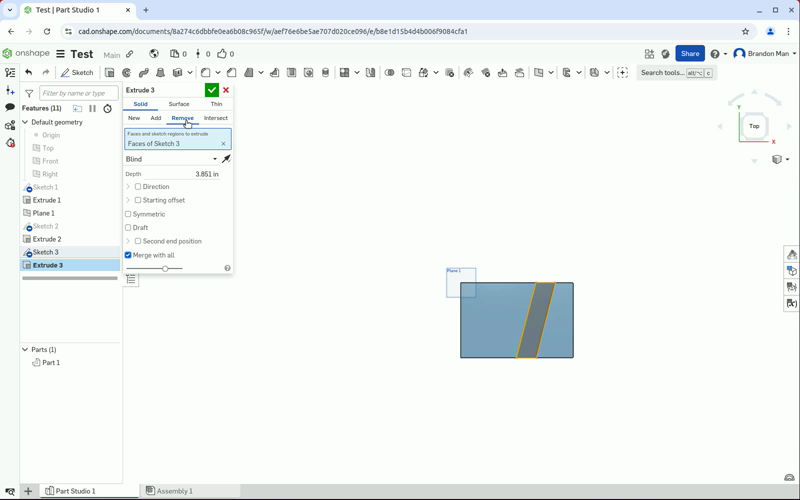
key(enter)
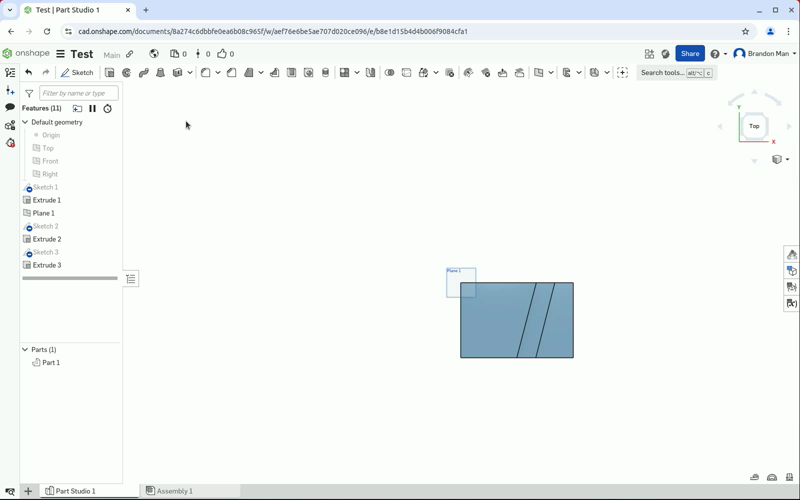
key(shift+h)
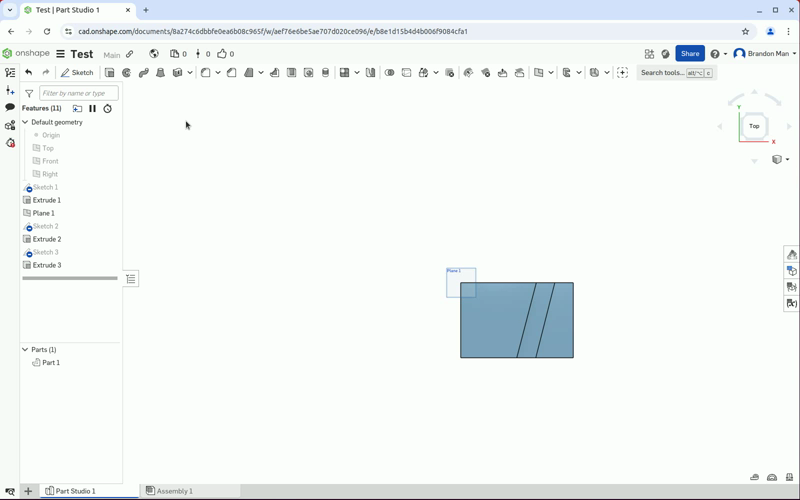
key(shift+h)
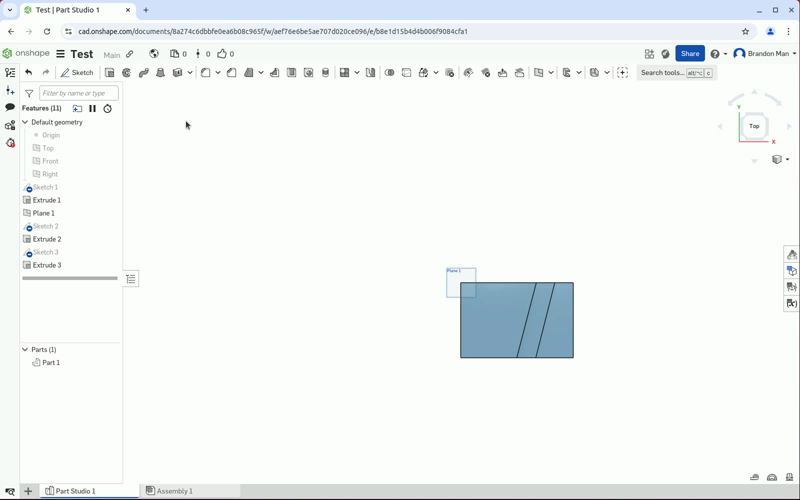
key(shift+7)
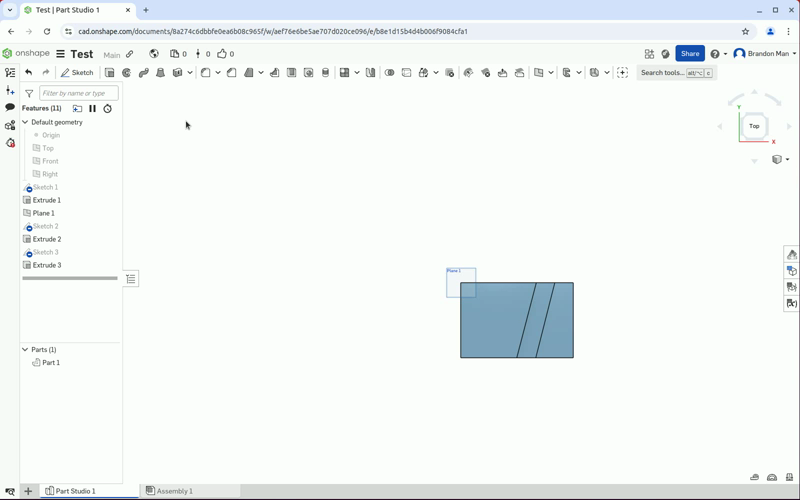
key(up, 3)
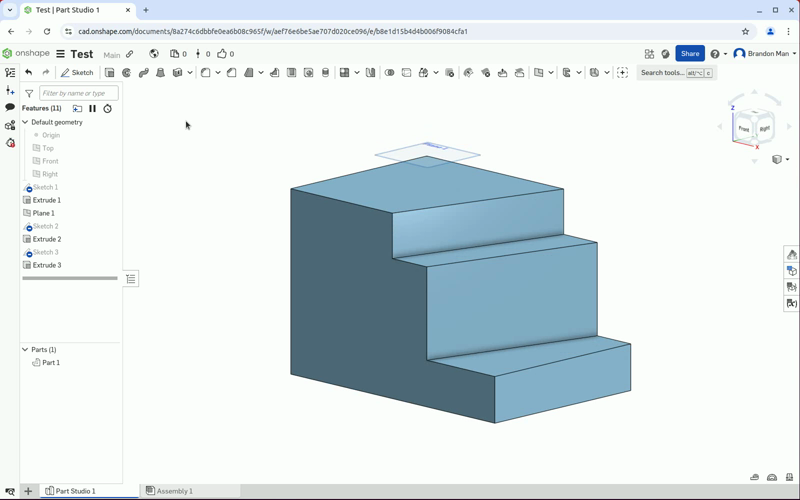
key(left, 3)
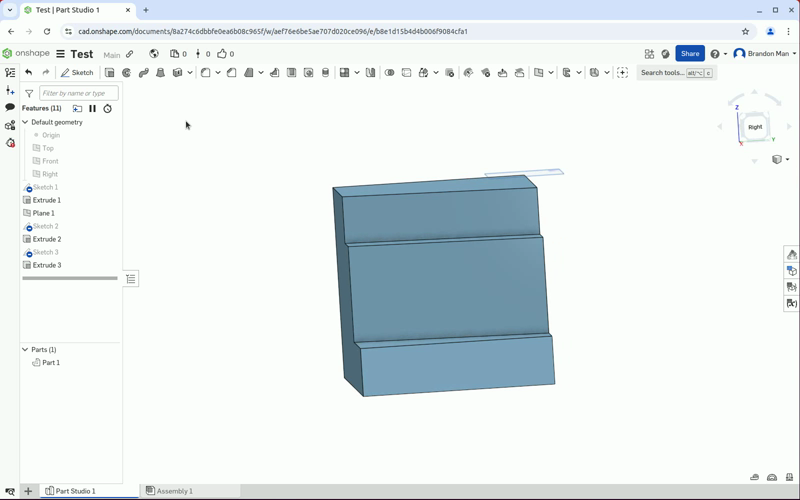
key(right, 3)
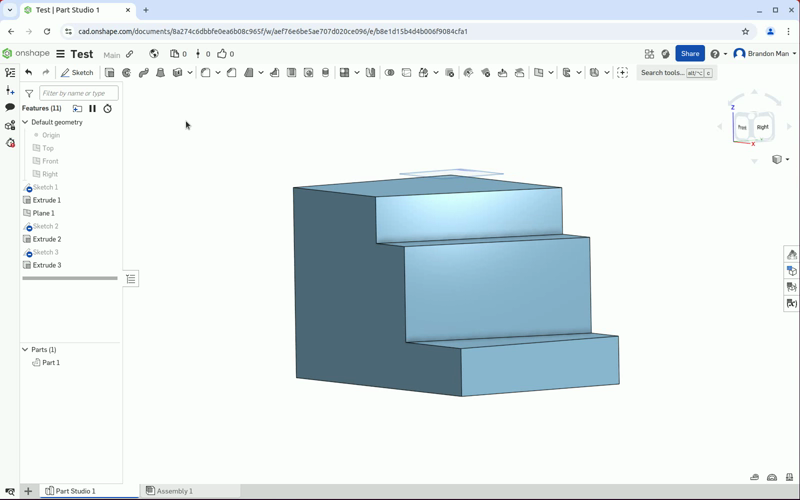
key(down, 3)
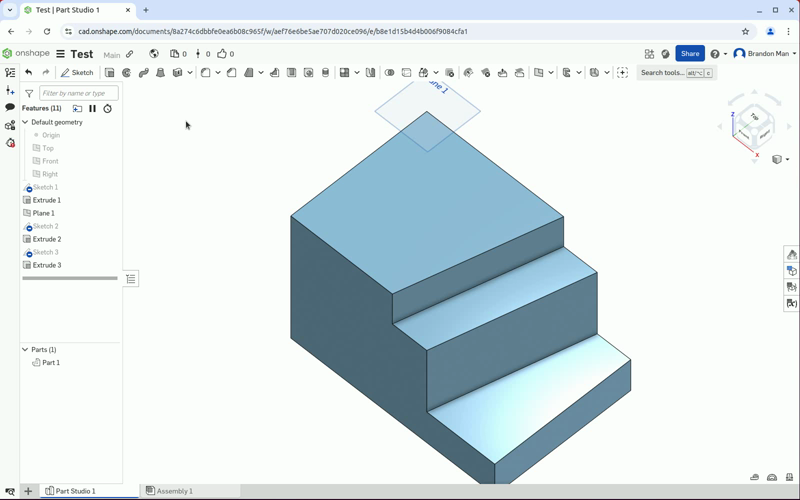
mouse_move(73, 189)
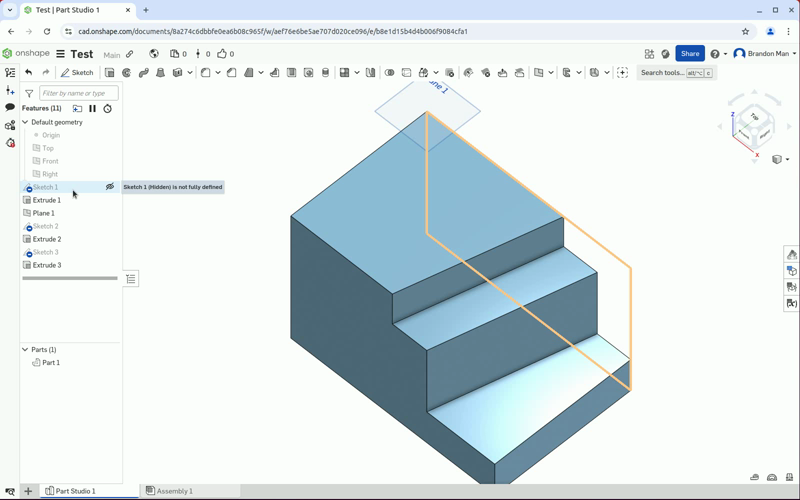
click(73, 189)